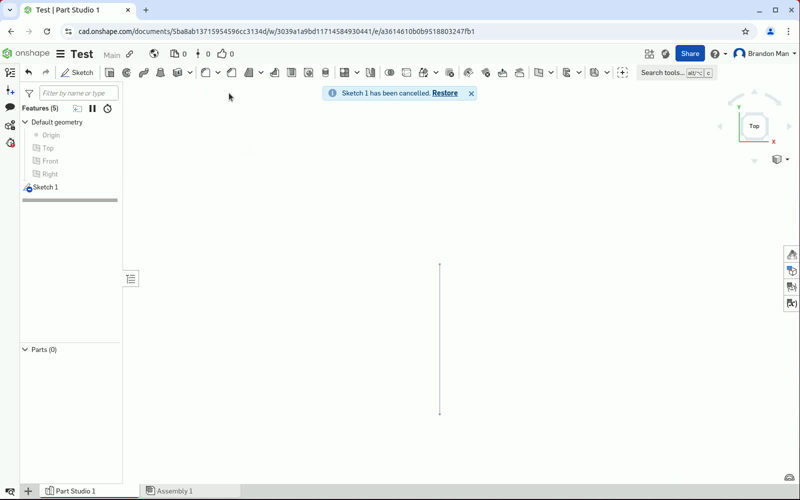
key(shift+h)
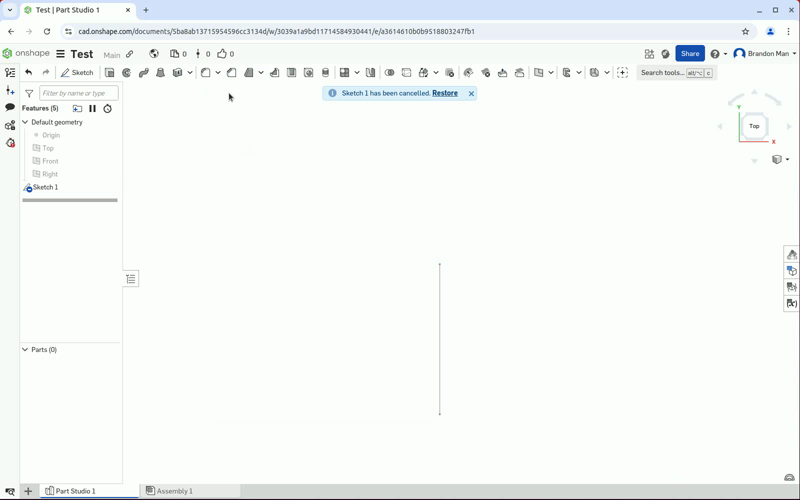
key(shift+s)
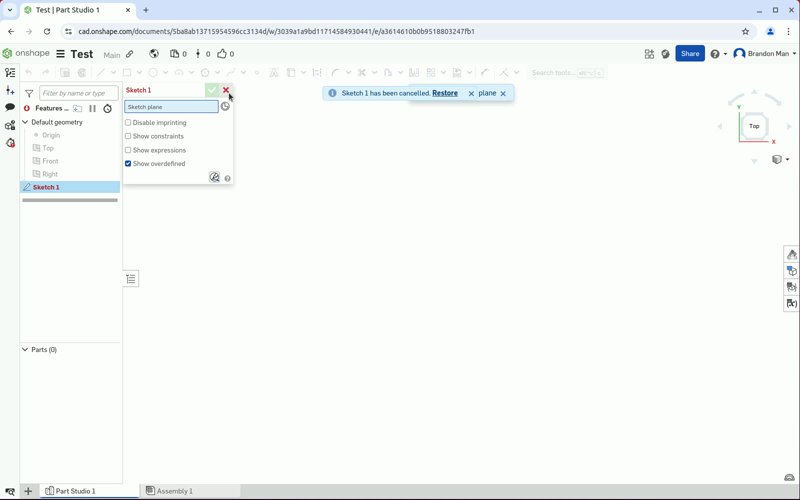
mouse_move(73, 150)
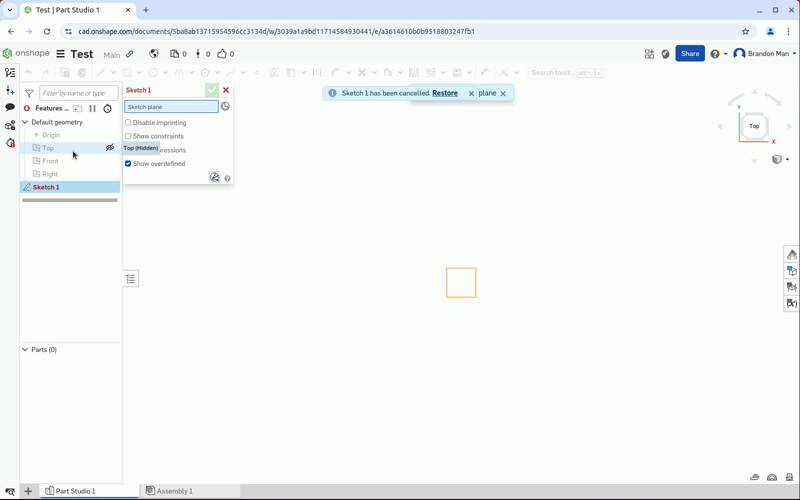
click(73, 150)
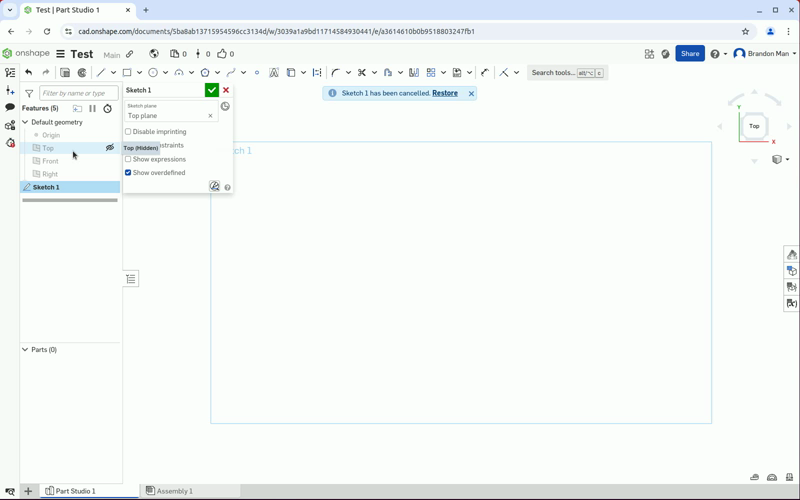
mouse_move(73, 352)
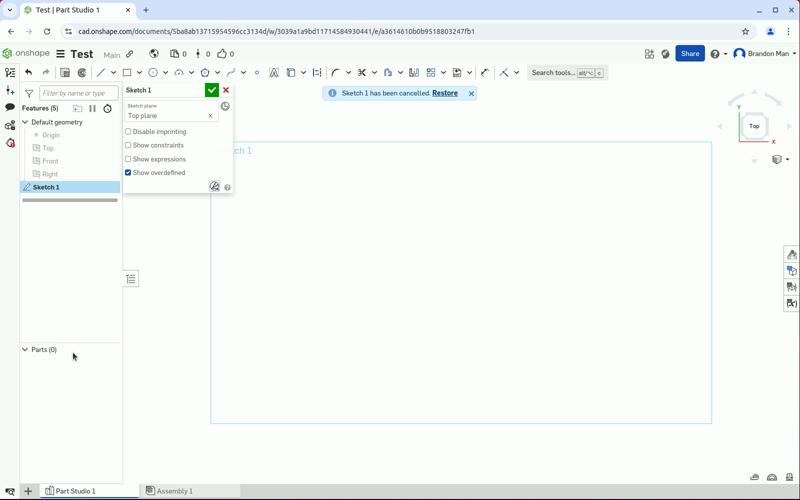
key(y)
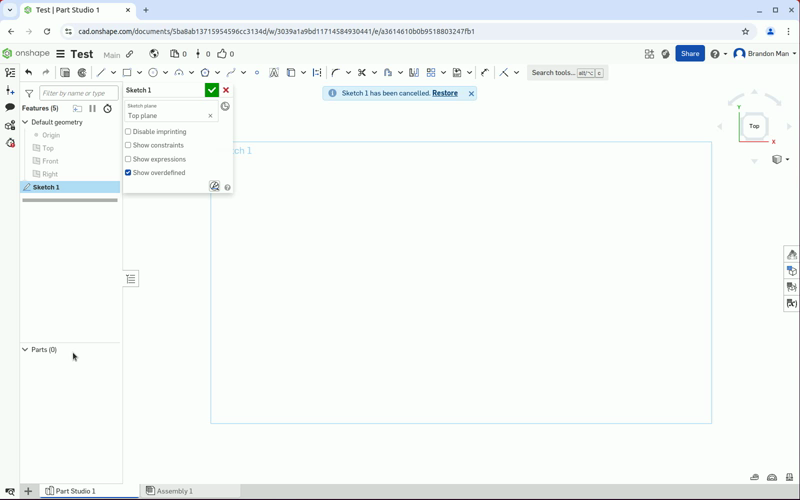
key(l)
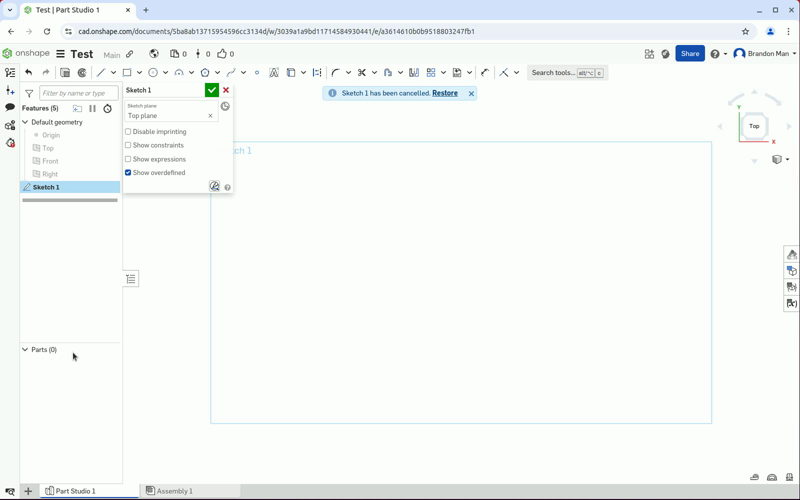
key_down(shift)
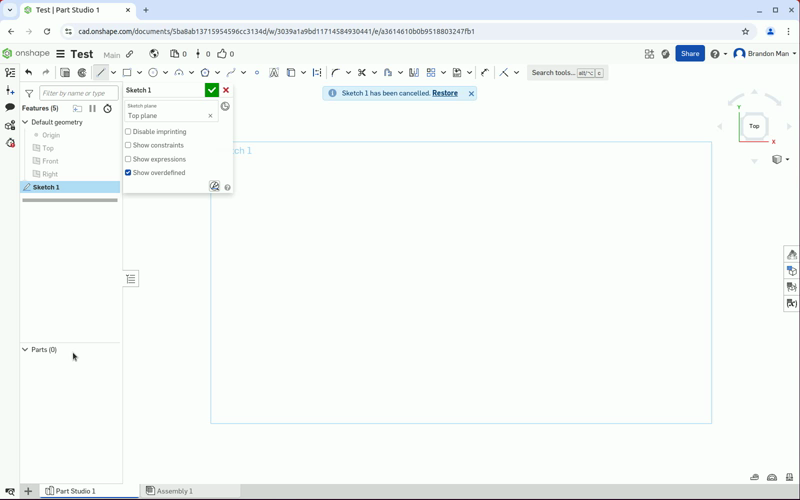
mouse_move(348, 345)
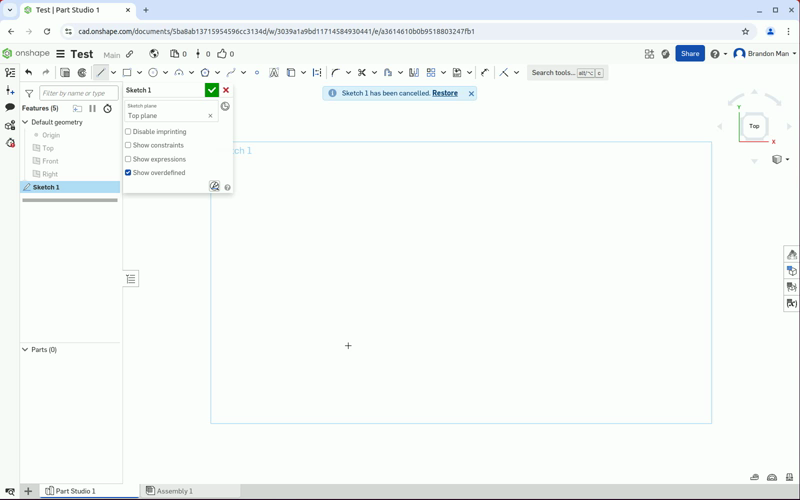
click(348, 345)
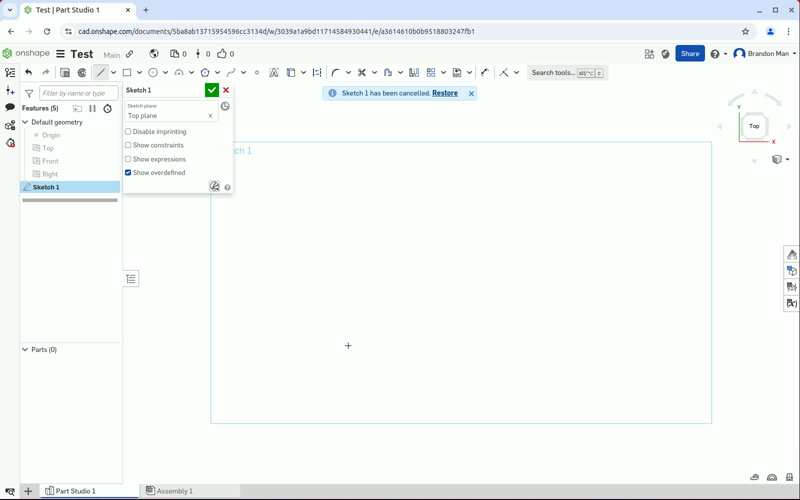
key_up(shift)
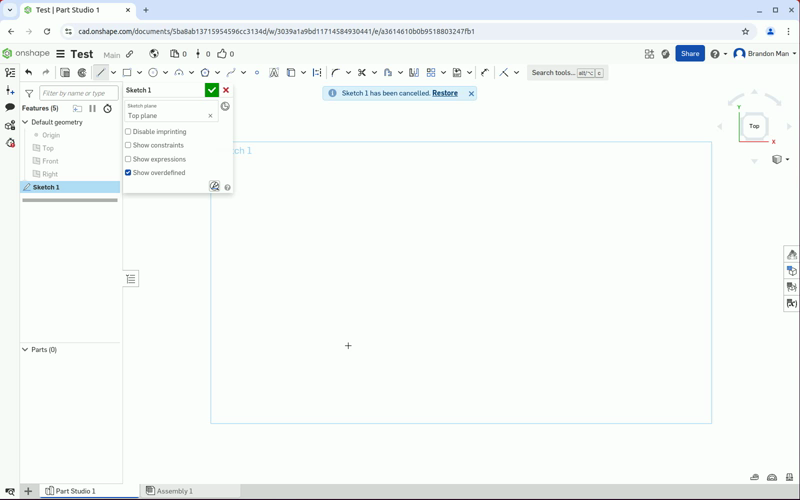
key_down(shift)
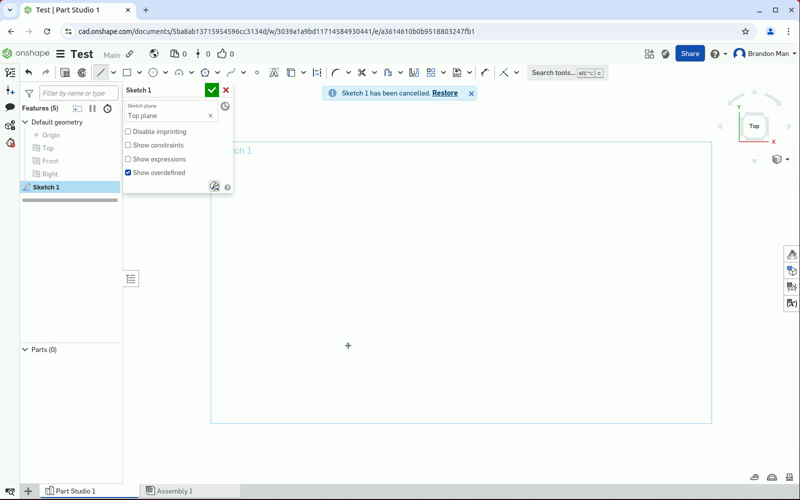
mouse_move(489, 345)
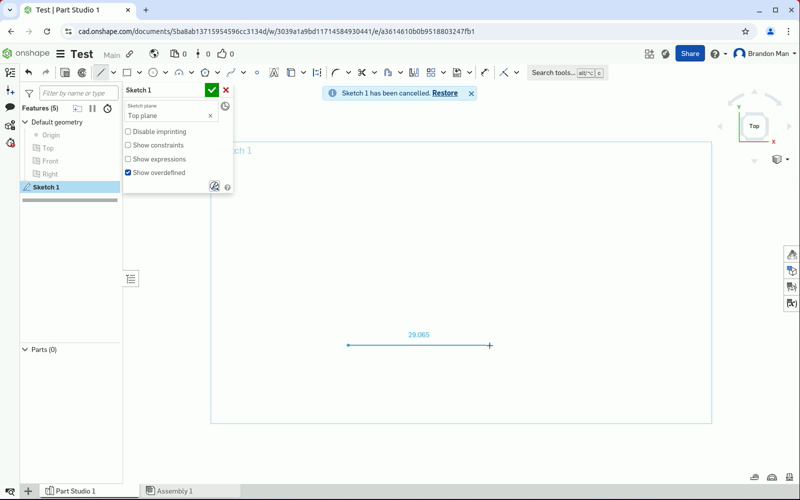
click(489, 345)
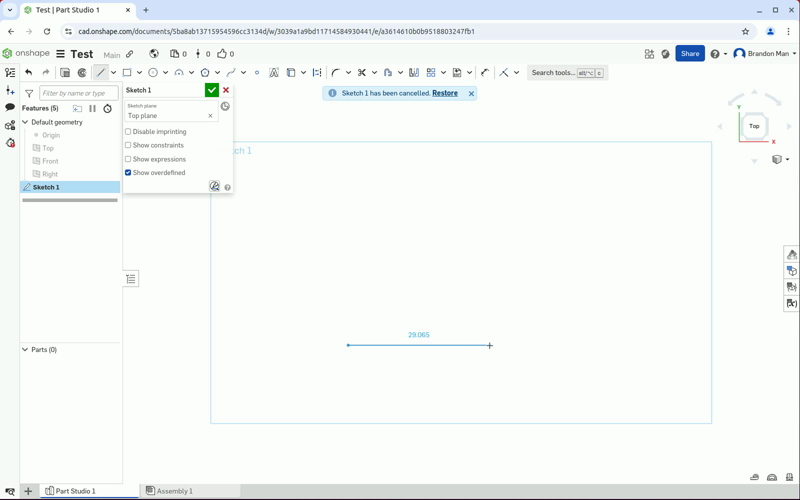
key_up(shift)
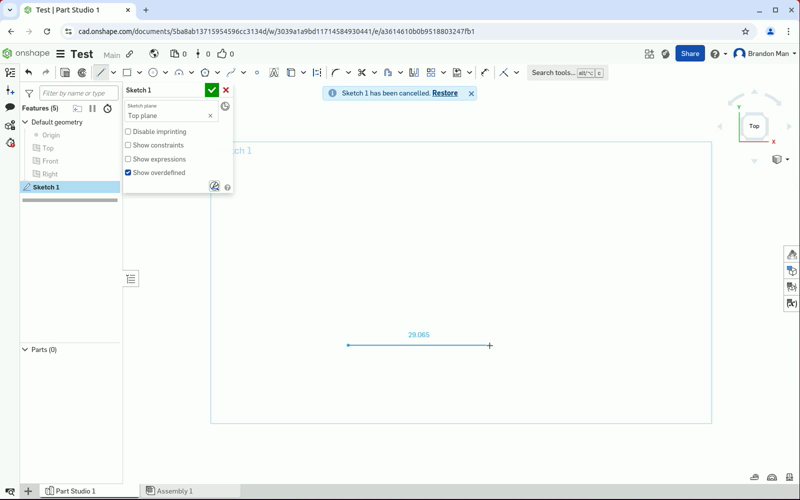
key_down(shift)
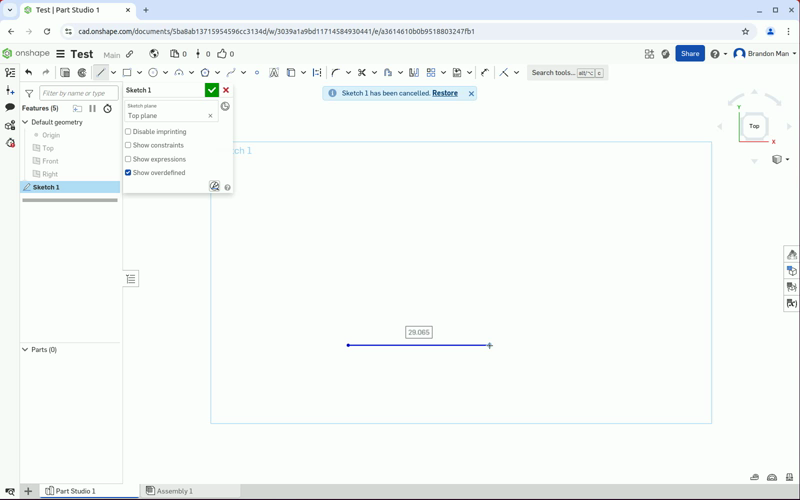
mouse_move(519, 345)
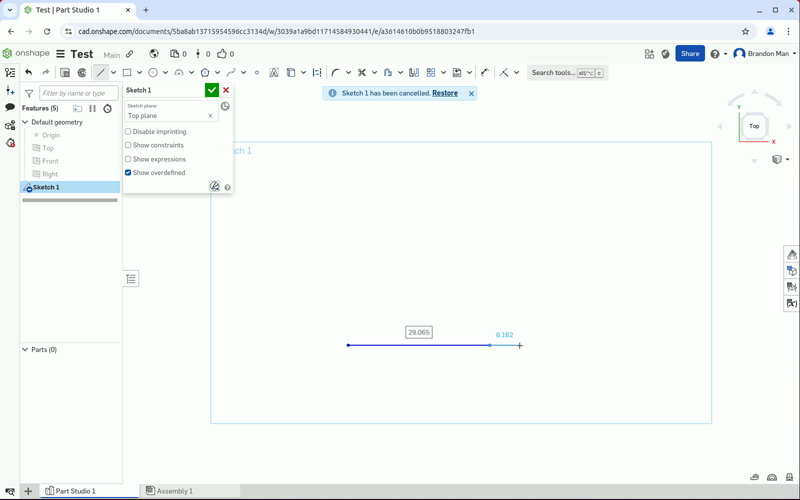
mouse_move(489, 295)
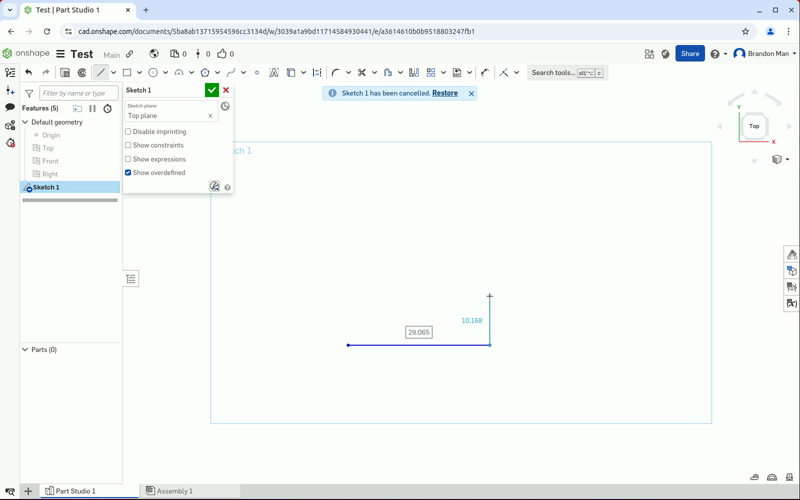
click(489, 295)
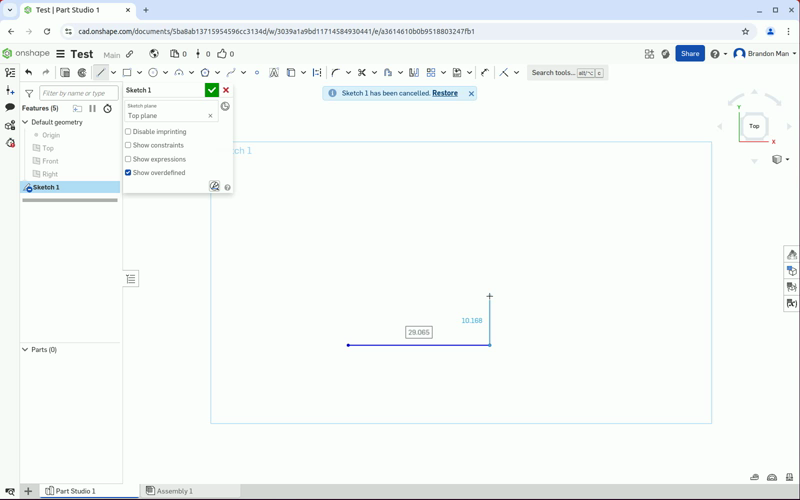
key_up(shift)
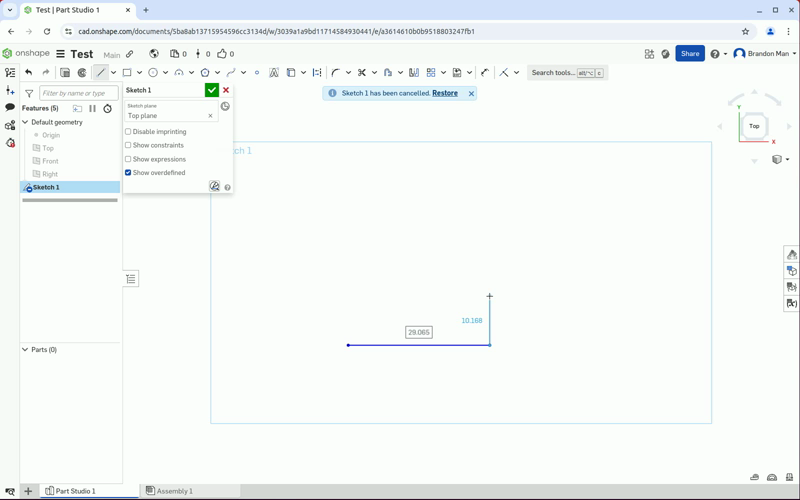
key_down(shift)
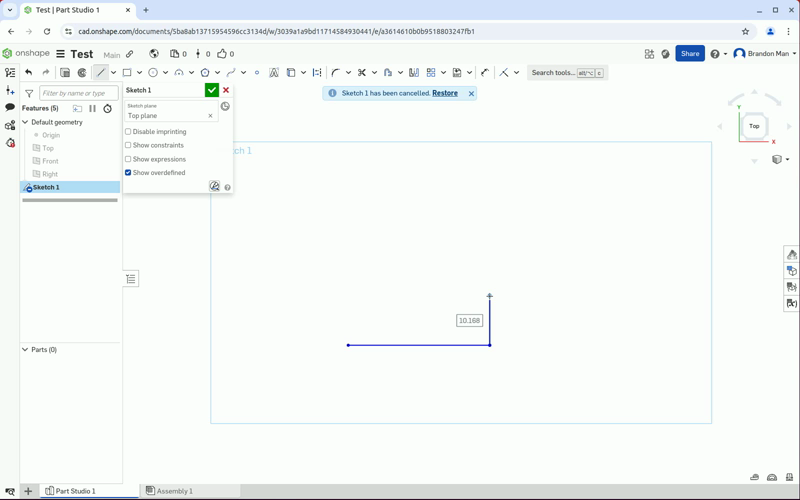
mouse_move(348, 295)
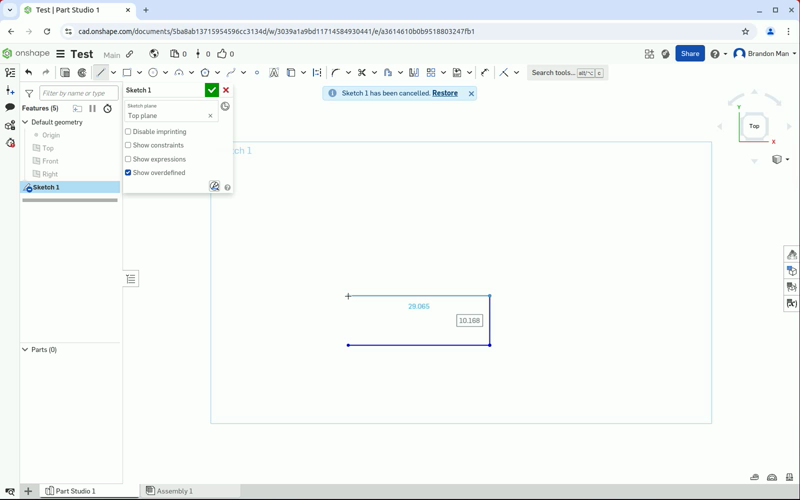
click(348, 295)
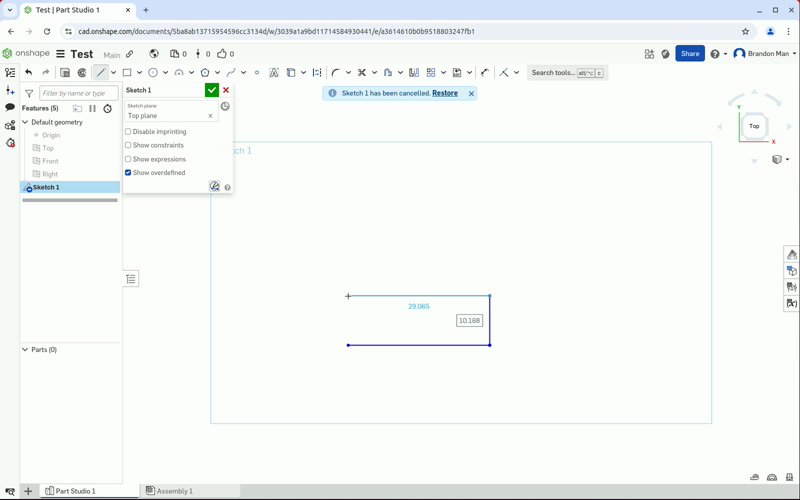
key_up(shift)
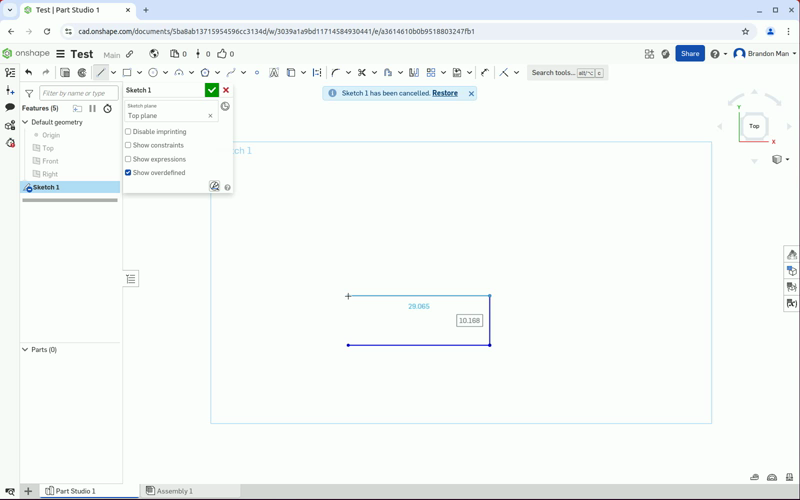
mouse_move(378, 295)
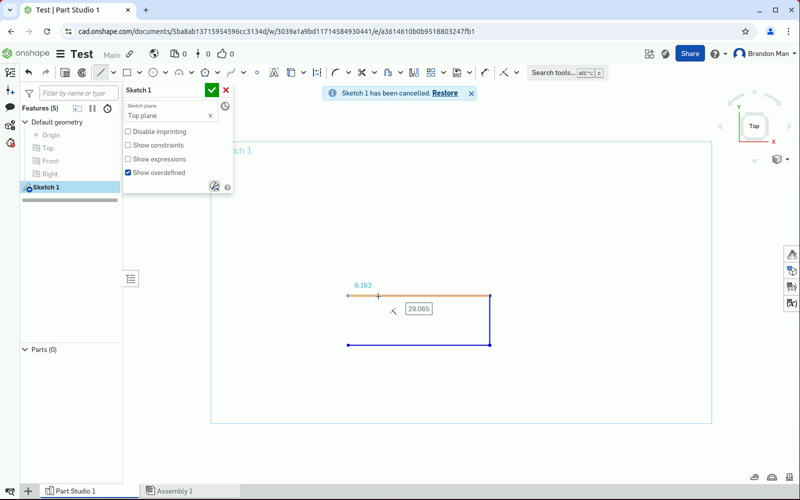
key_down(shift)
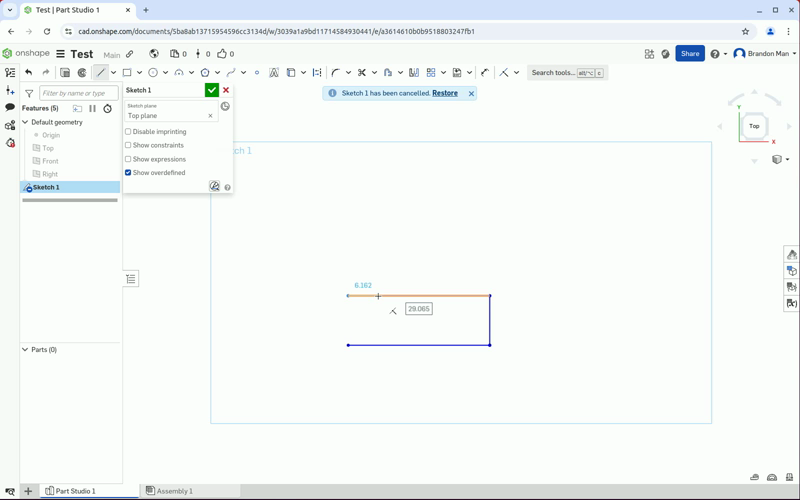
mouse_move(348, 345)
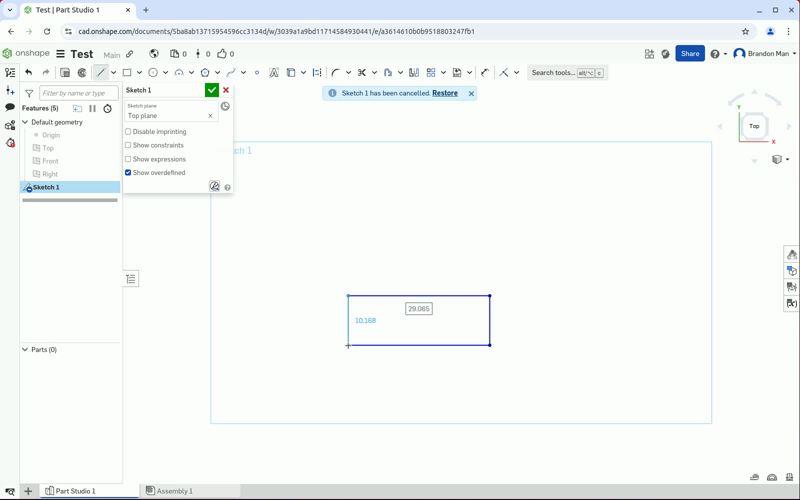
key_up(shift)
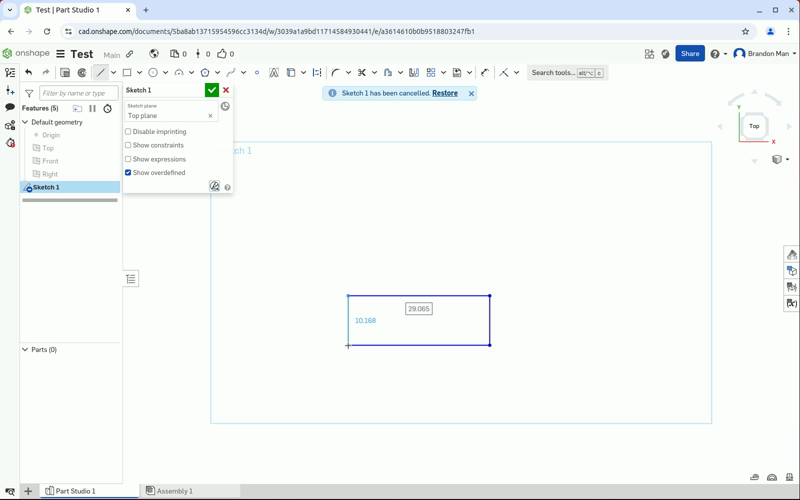
click(348, 345)
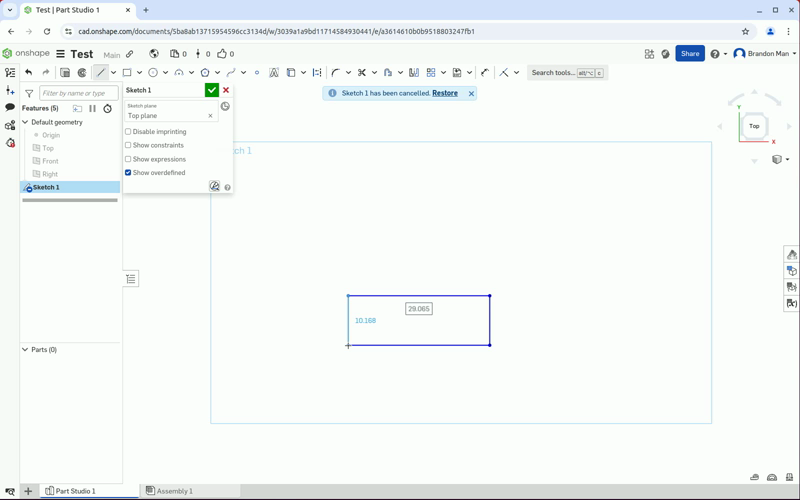
key(esc)
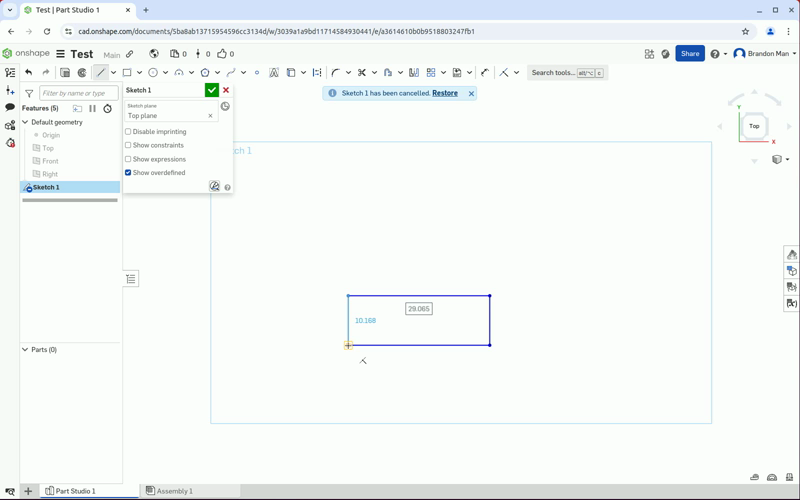
mouse_move(429, 320)
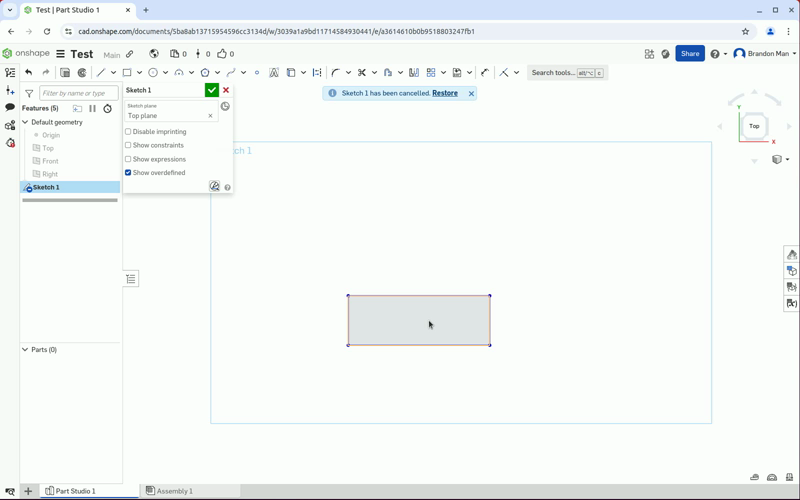
click(429, 320)
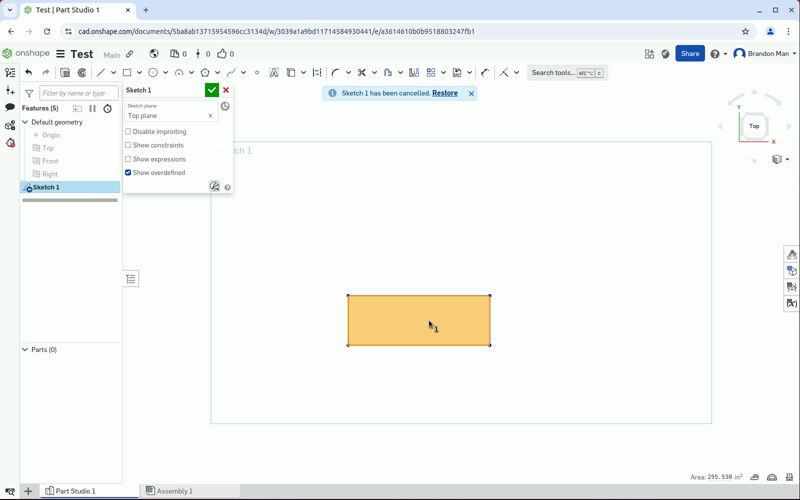
mouse_move(73, 352)
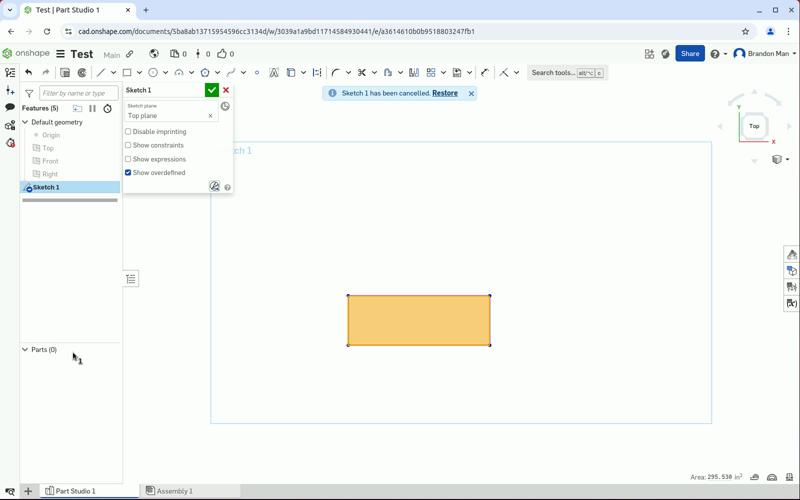
key(shift+y)
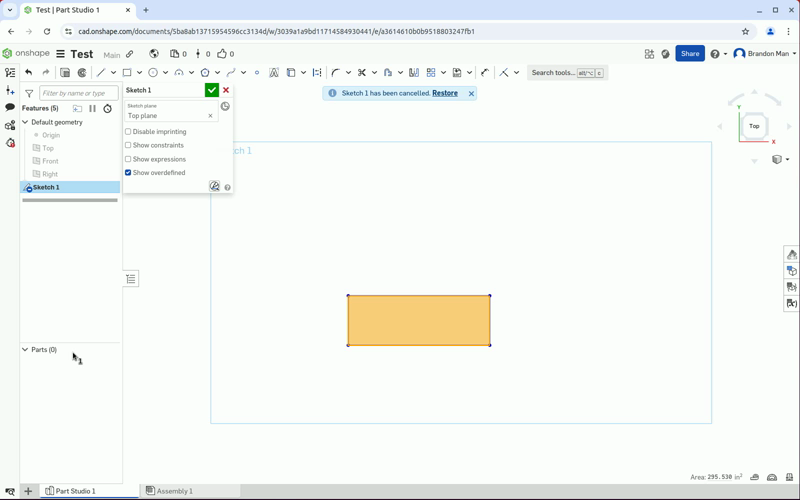
key(shift+e)
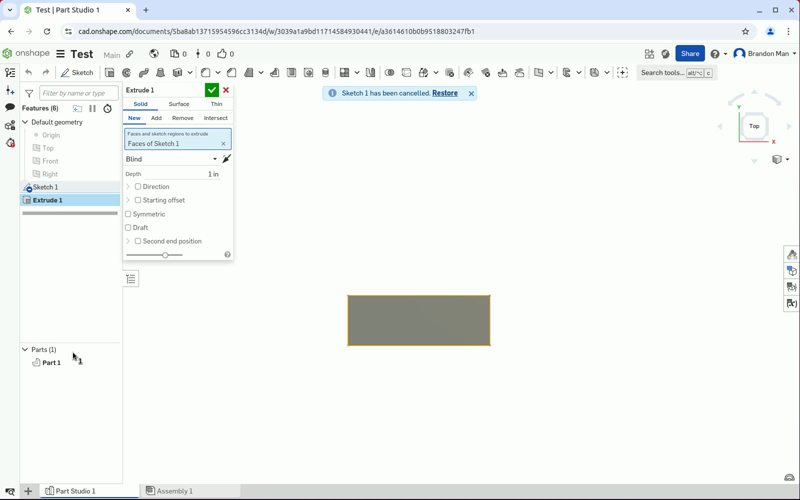
mouse_move(143, 106)
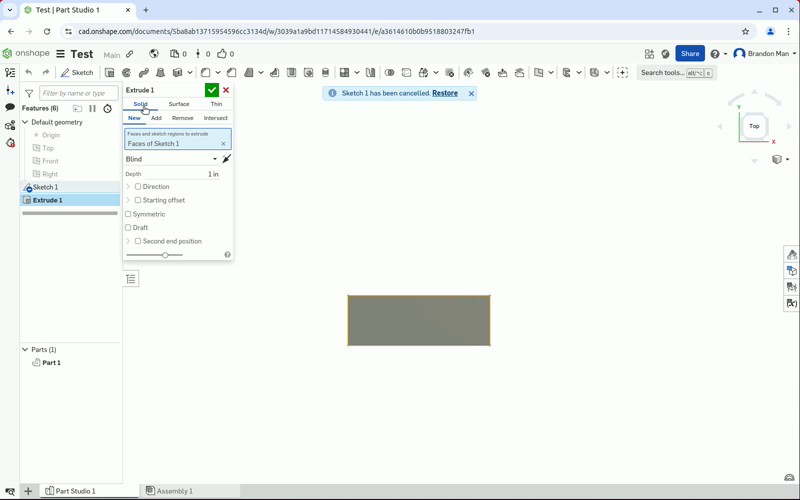
click(143, 106)
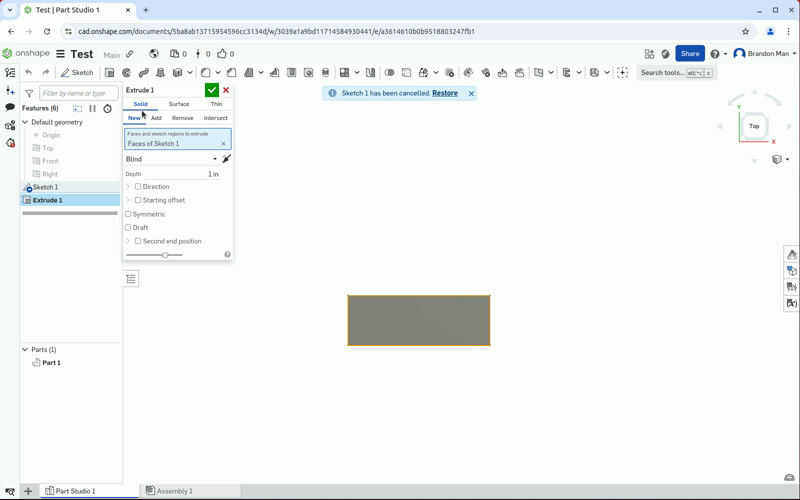
mouse_move(137, 120)
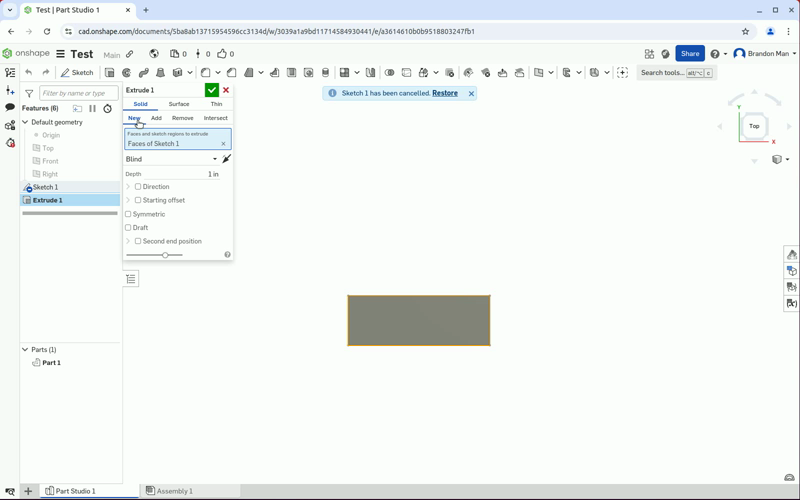
click(137, 120)
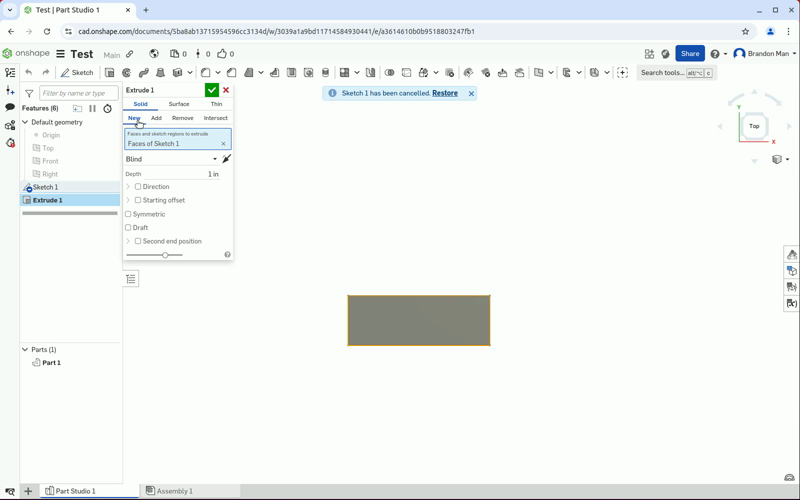
key(tab, 4)
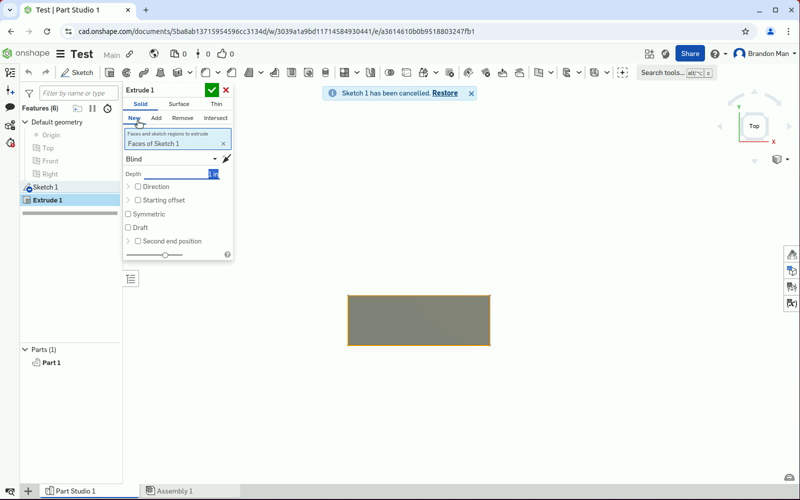
text(1.444)
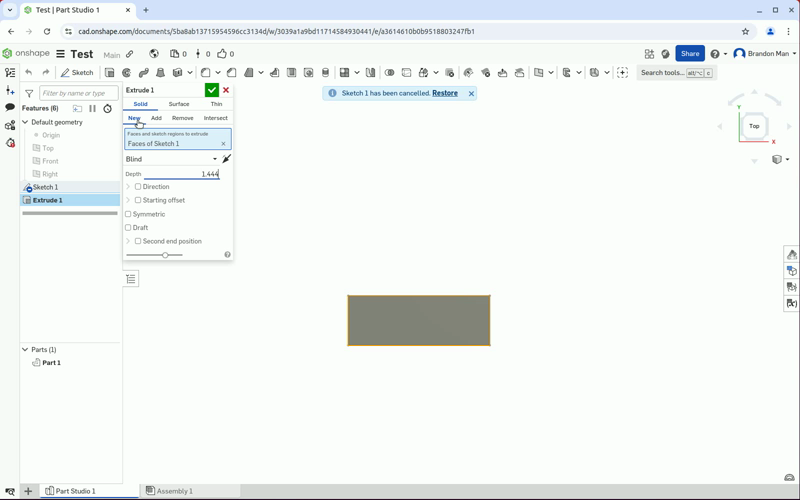
key(enter)
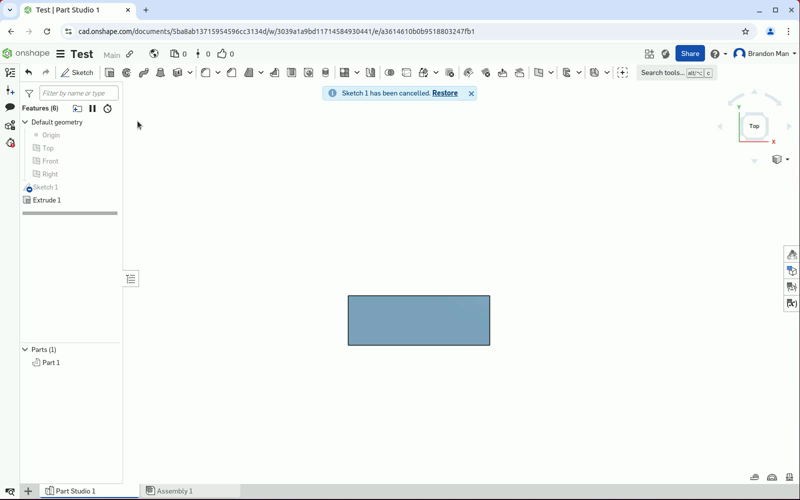
key(shift+h)
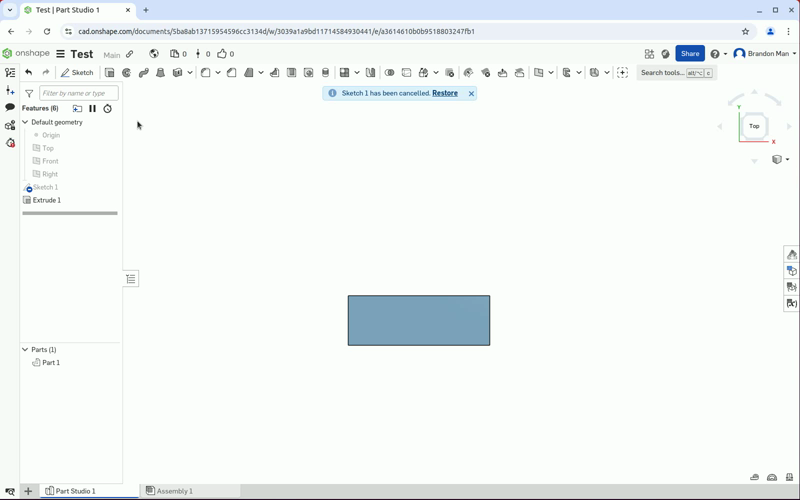
key(shift+h)
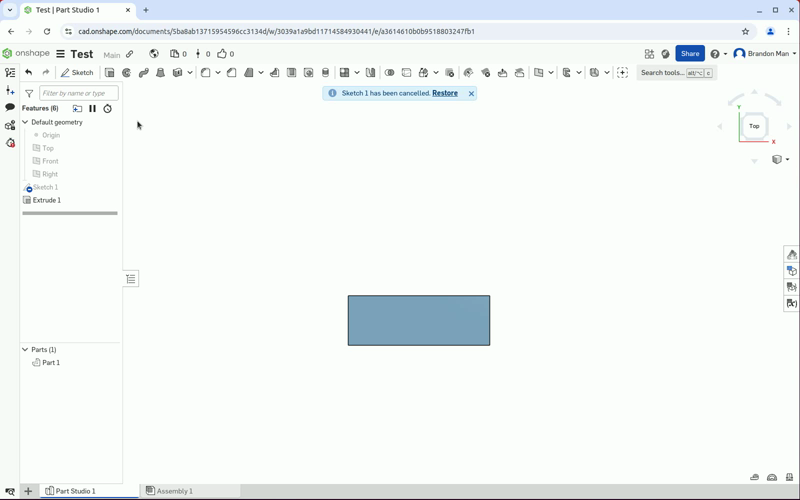
mouse_move(73, 189)
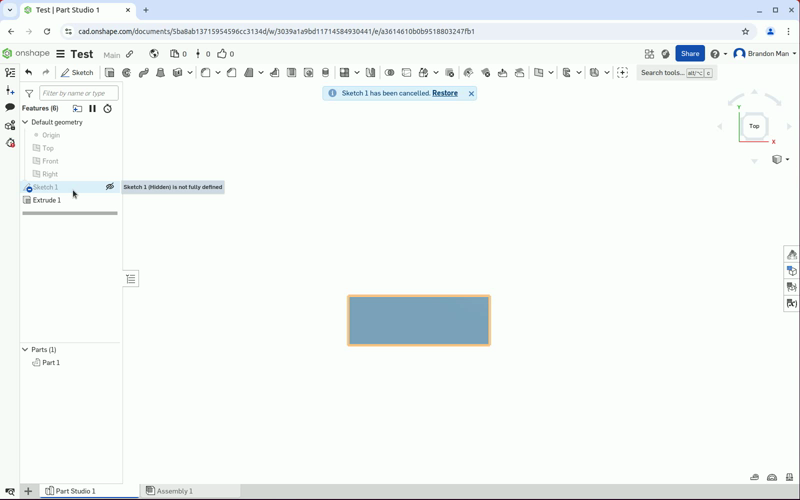
click(73, 189)
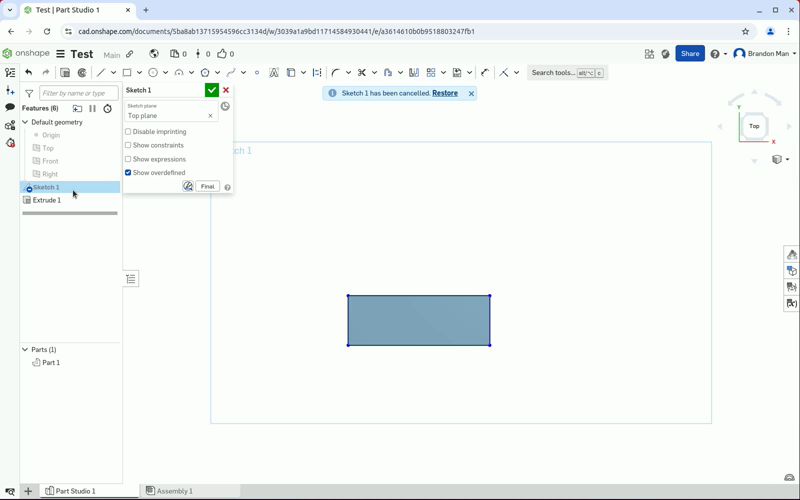
mouse_move(229, 92)
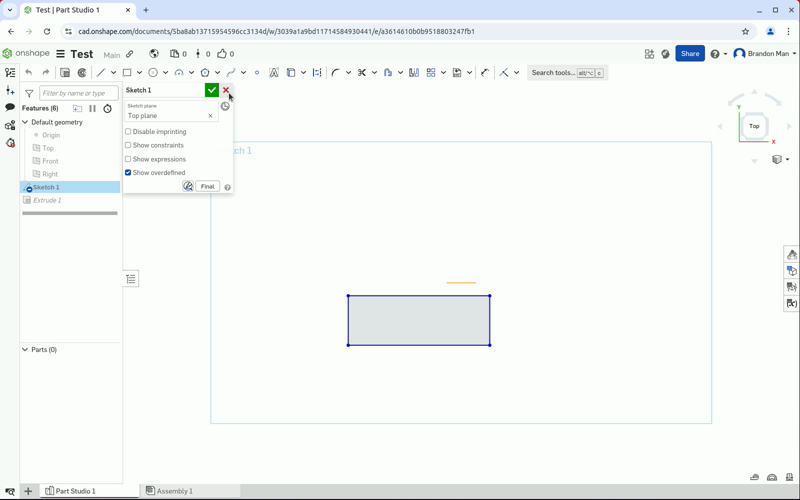
click(229, 92)
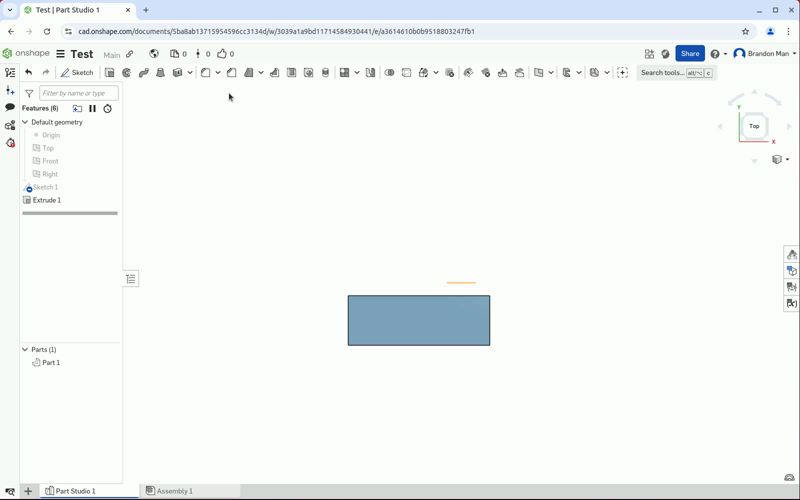
mouse_move(541, 75)
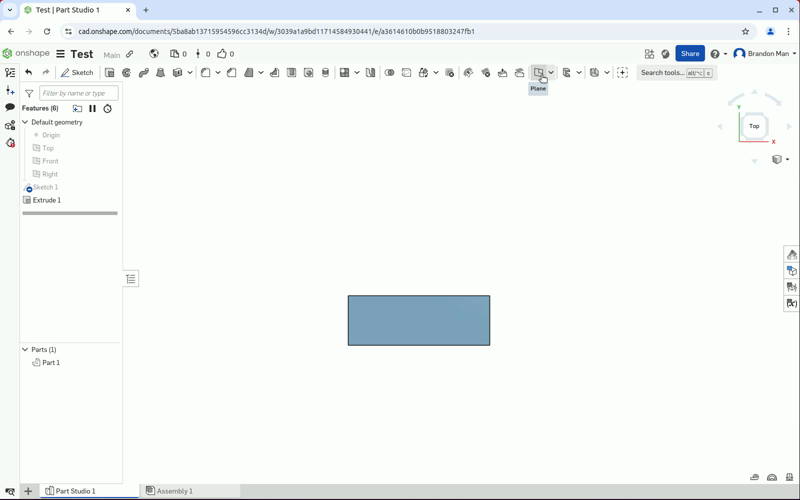
click(541, 75)
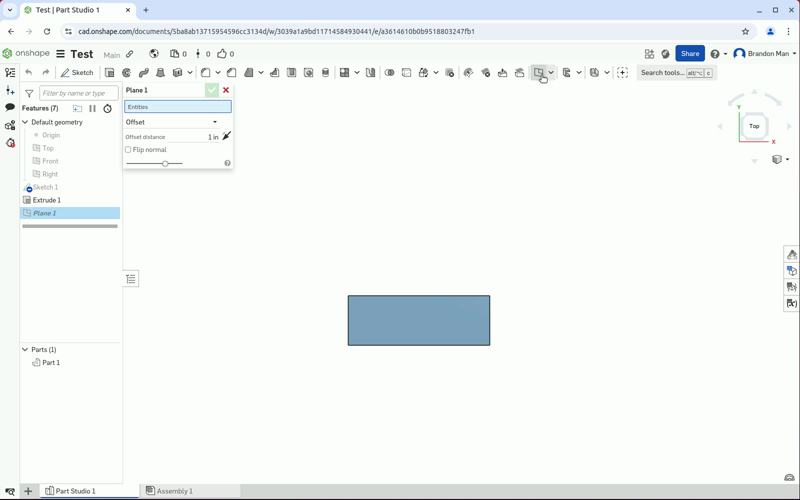
mouse_move(73, 150)
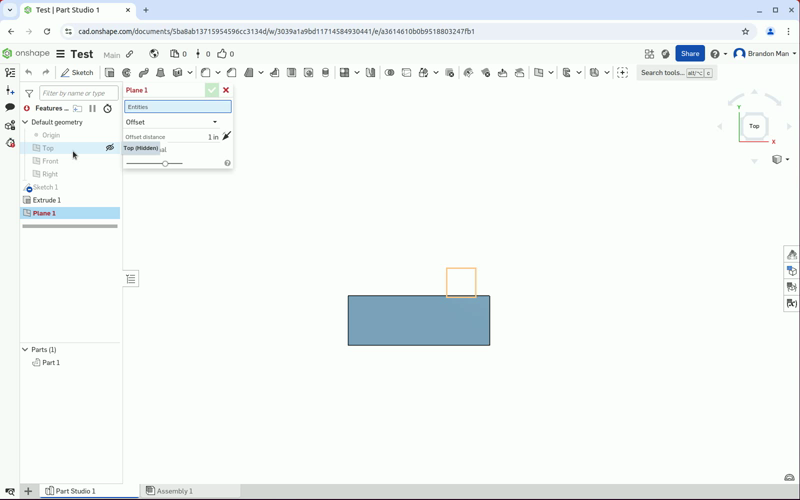
click(73, 150)
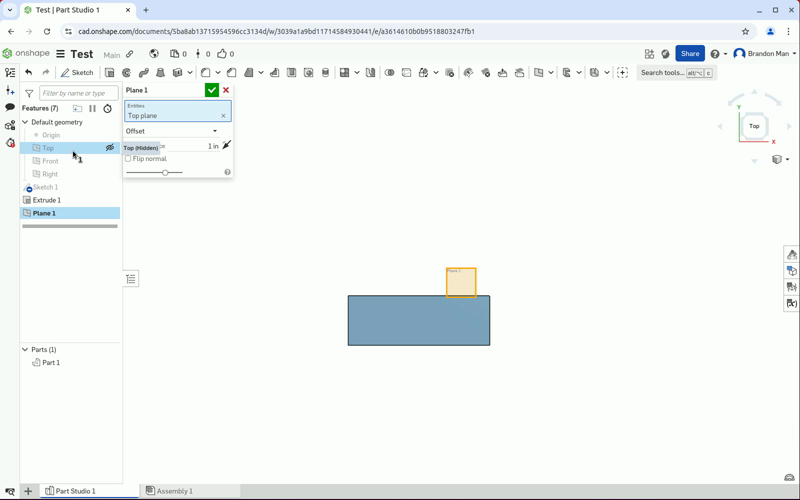
key(tab, 2)
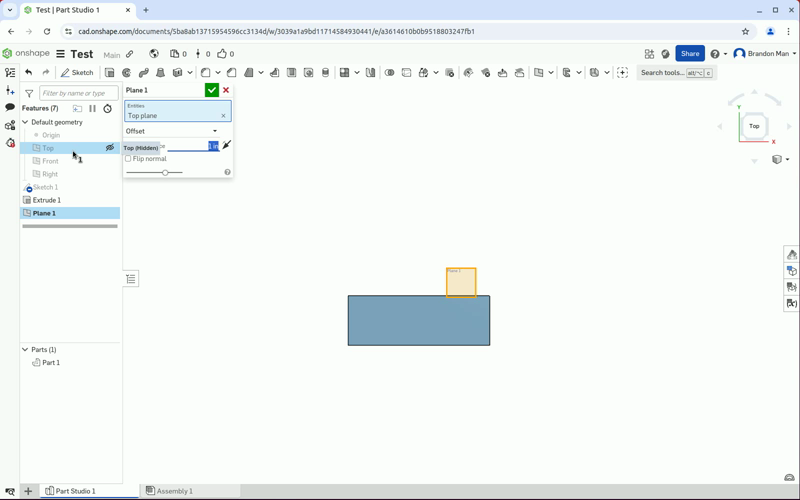
text(1.448)
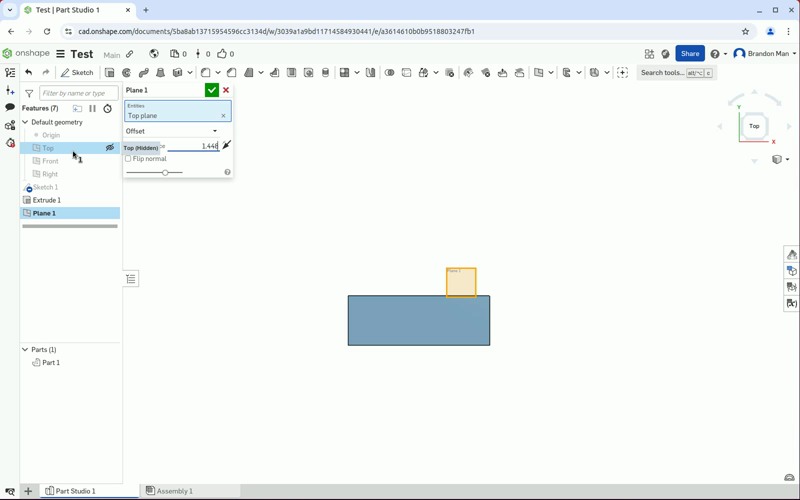
key(enter, 2)
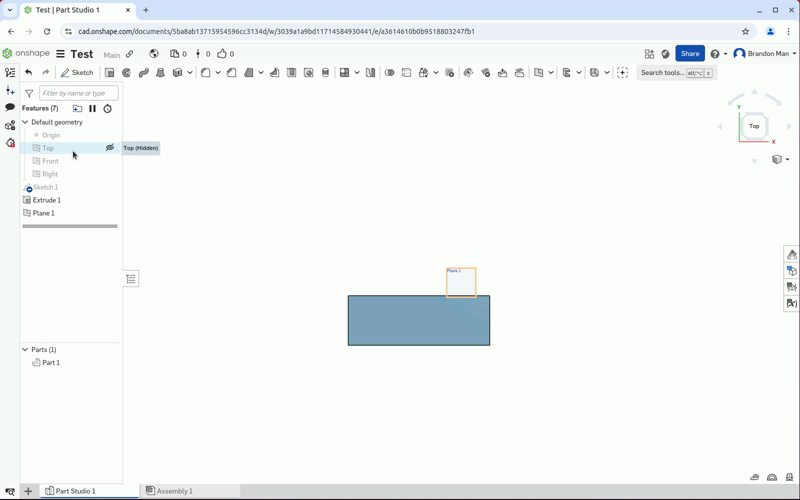
key(shift+s)
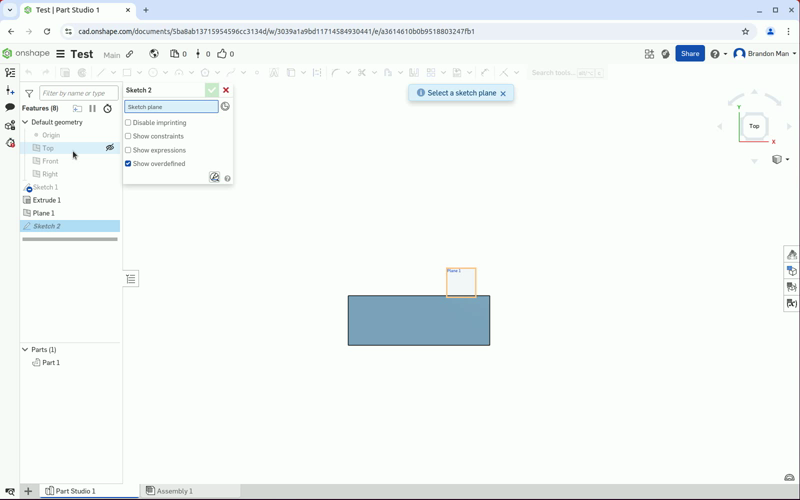
mouse_move(73, 215)
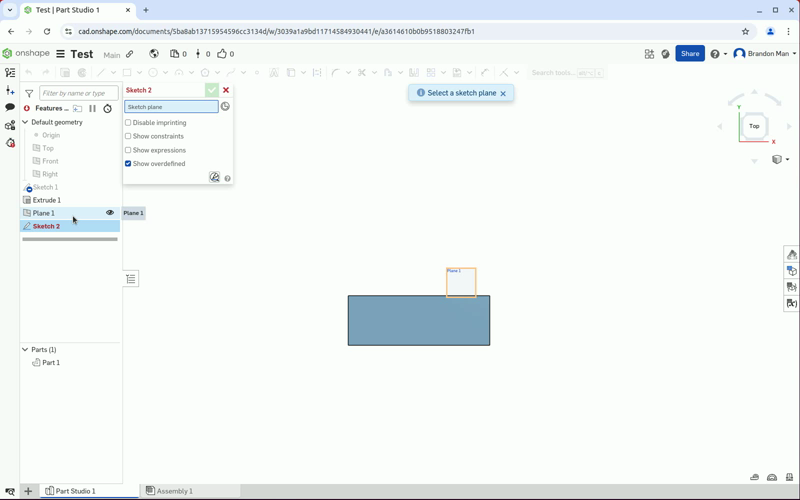
click(73, 215)
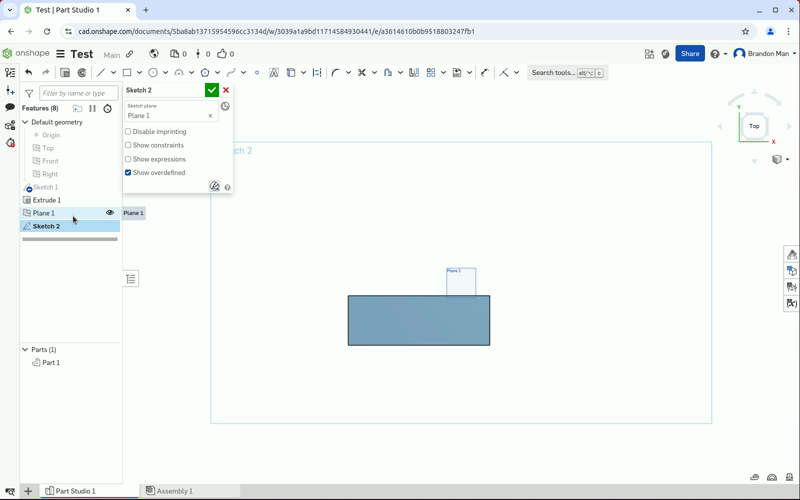
mouse_move(73, 352)
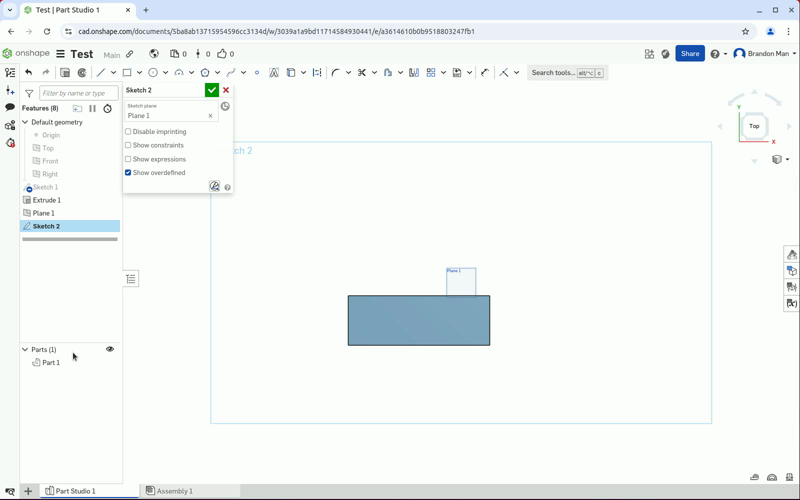
key(y)
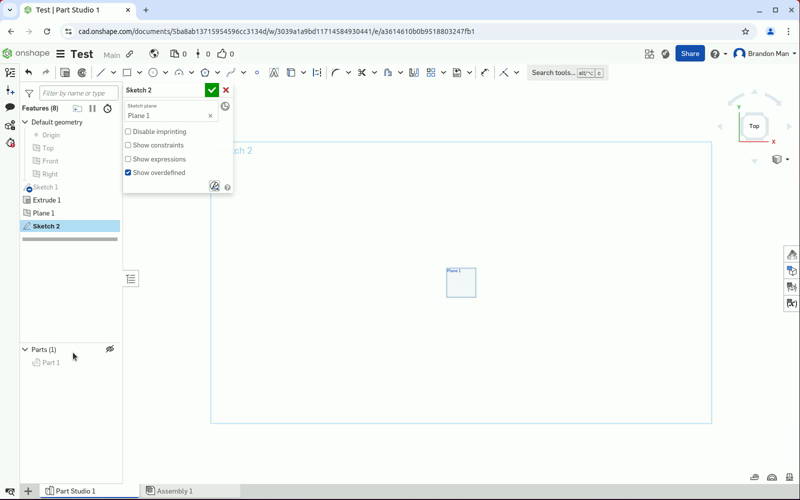
key(l)
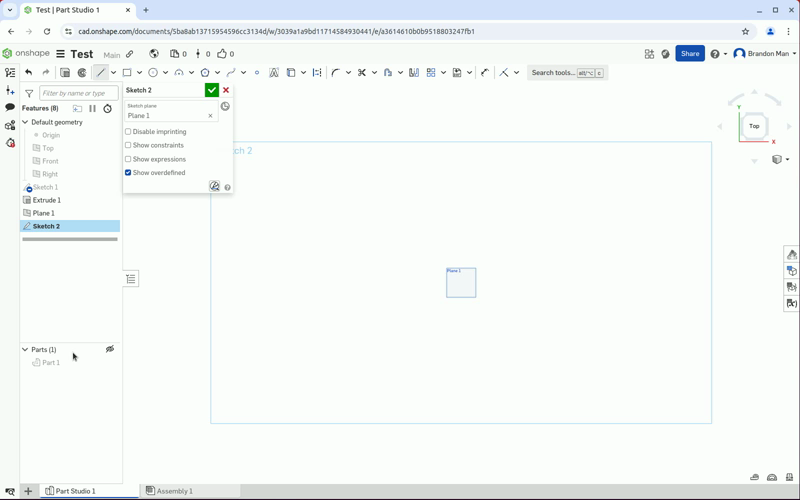
key_down(shift)
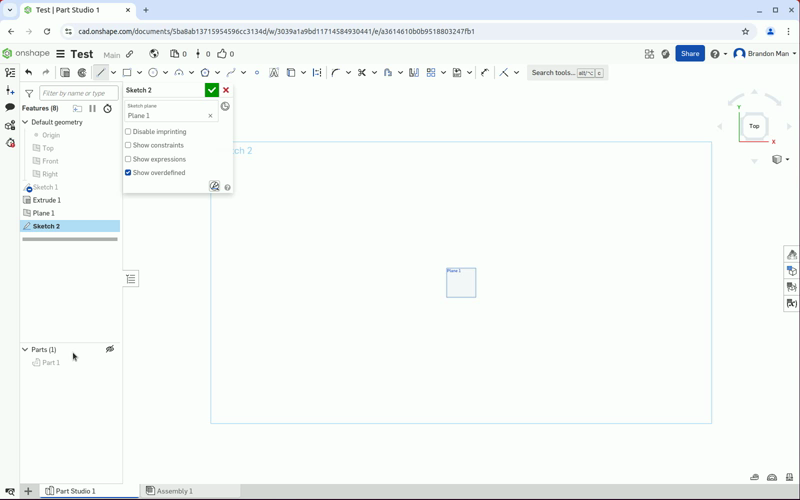
mouse_move(407, 324)
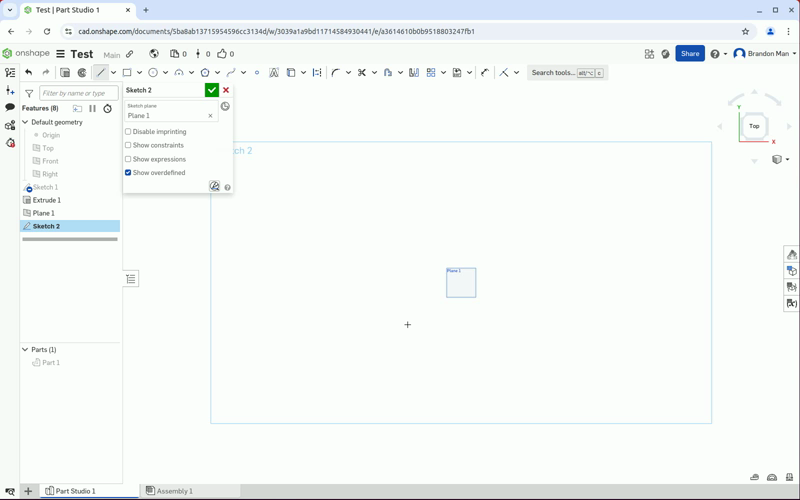
click(407, 324)
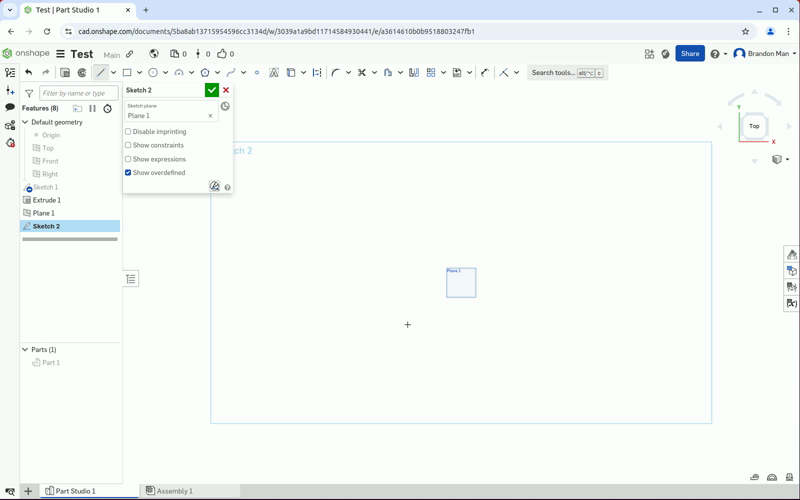
key_up(shift)
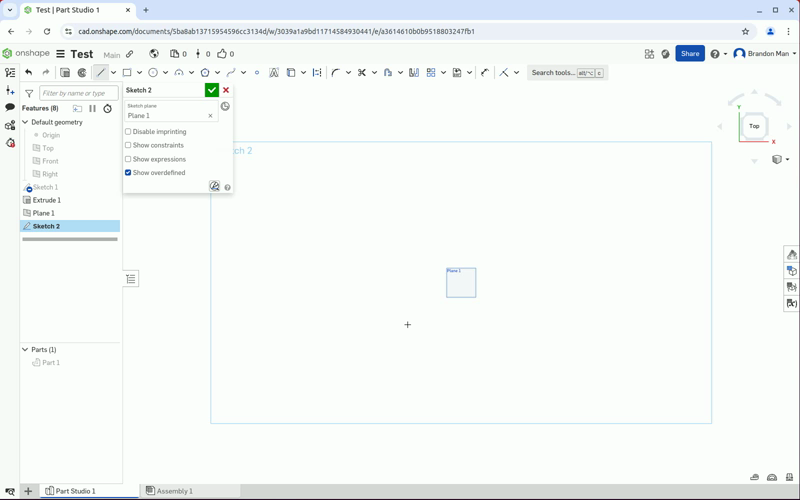
key_down(shift)
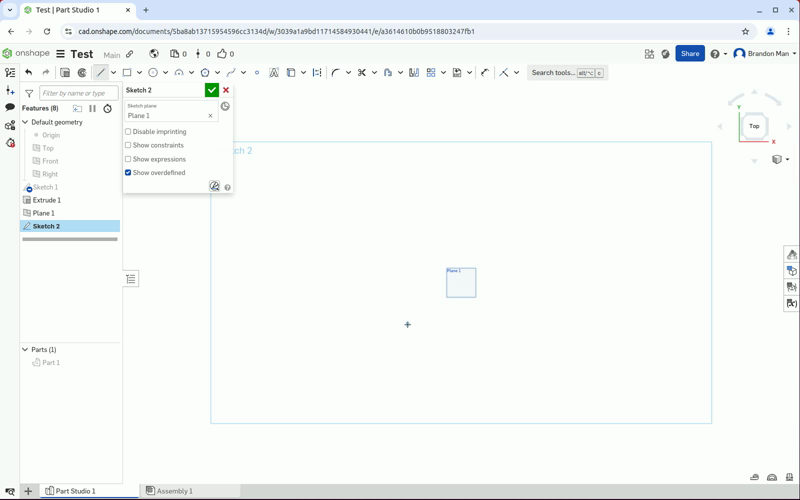
mouse_move(437, 324)
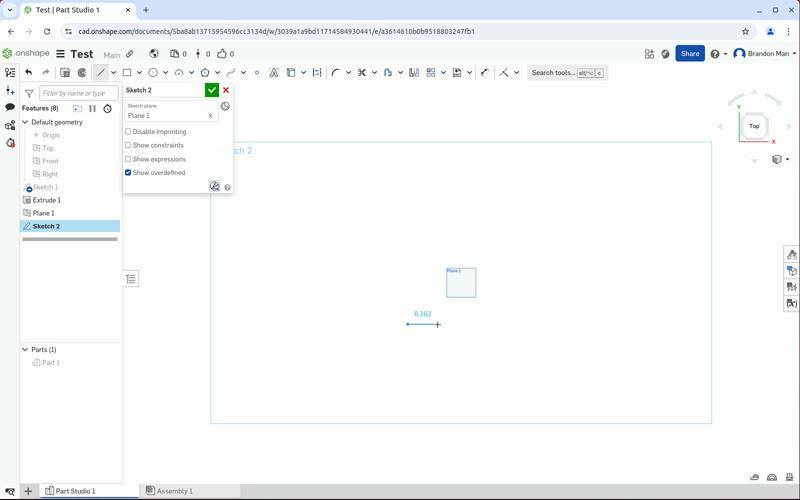
mouse_move(431, 324)
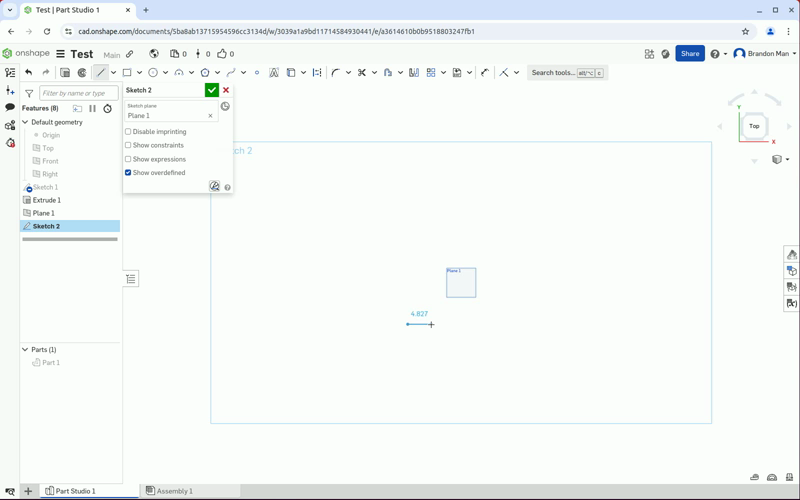
click(431, 324)
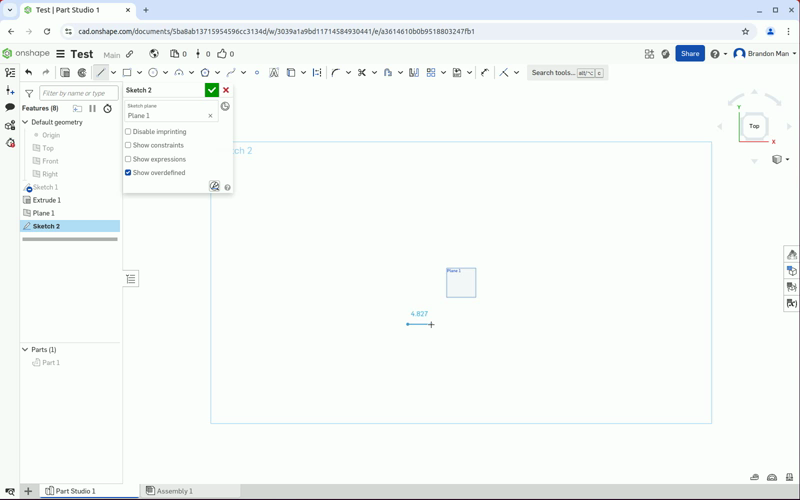
key_up(shift)
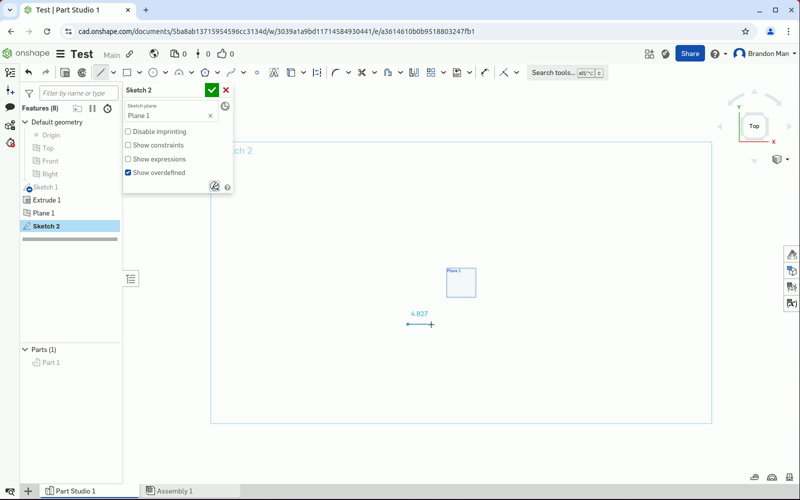
key_down(shift)
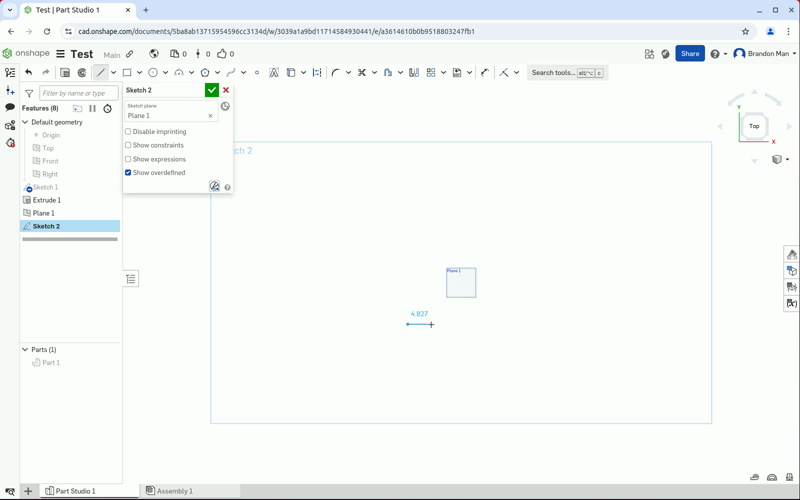
mouse_move(461, 324)
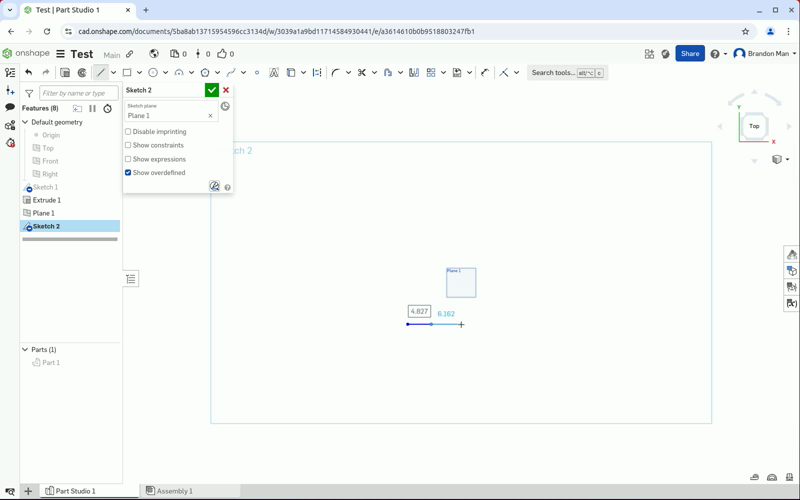
mouse_move(431, 317)
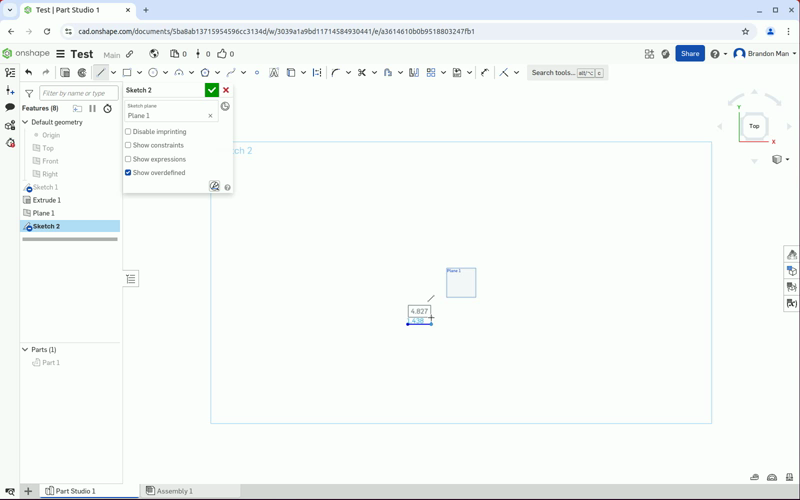
scroll(6)
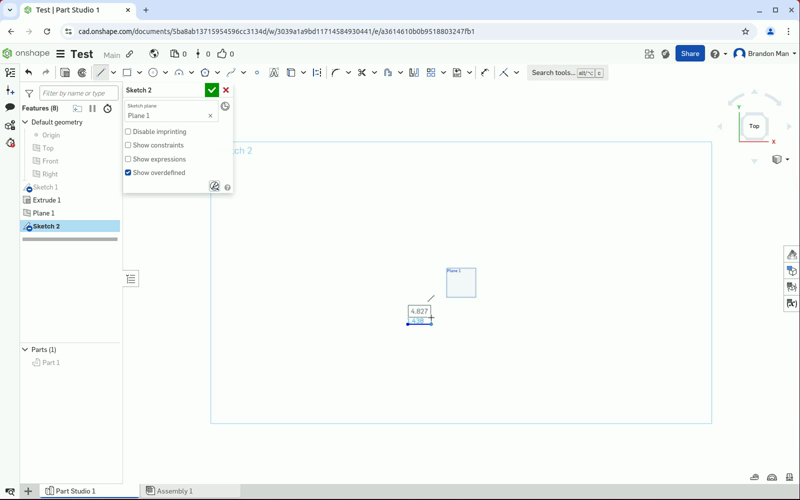
scroll(6)
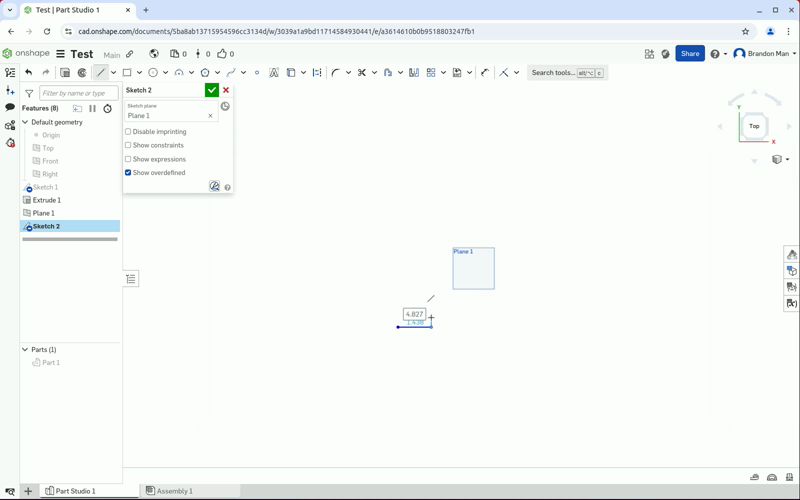
scroll(6)
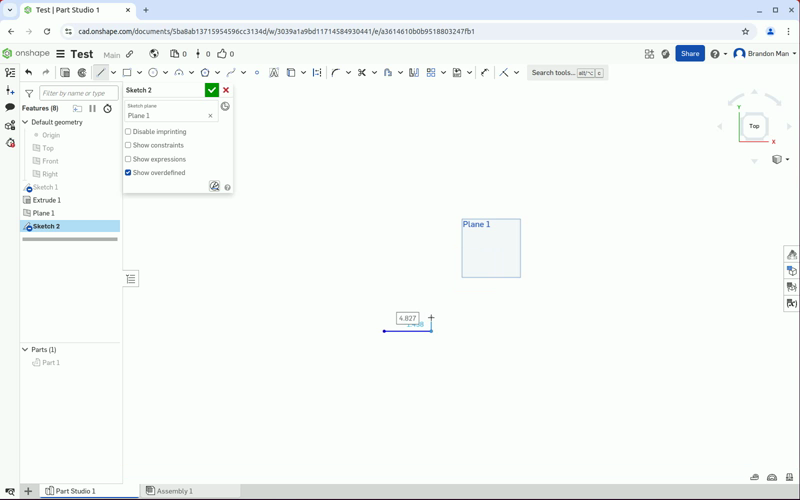
scroll(6)
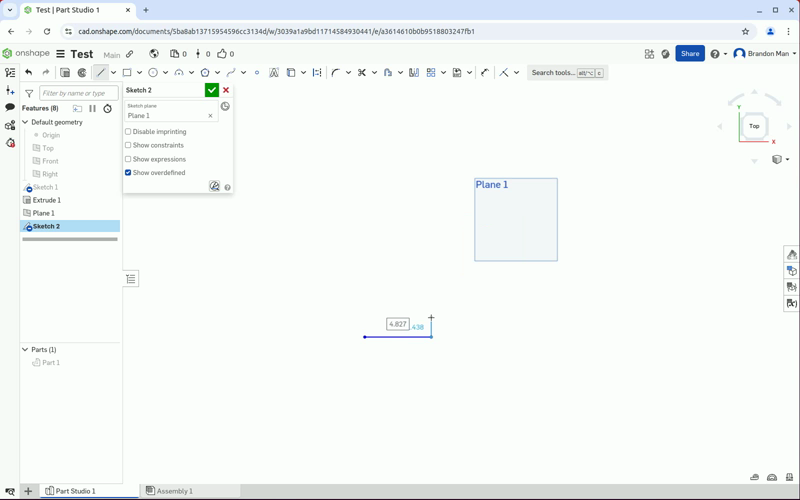
scroll(6)
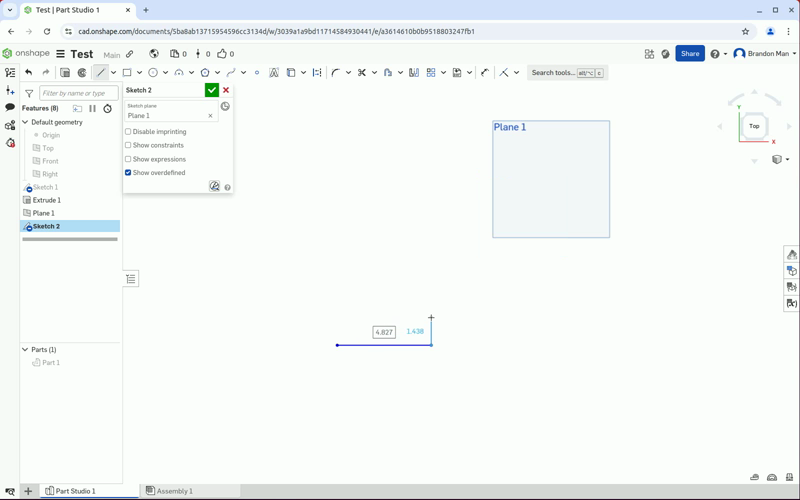
scroll(6)
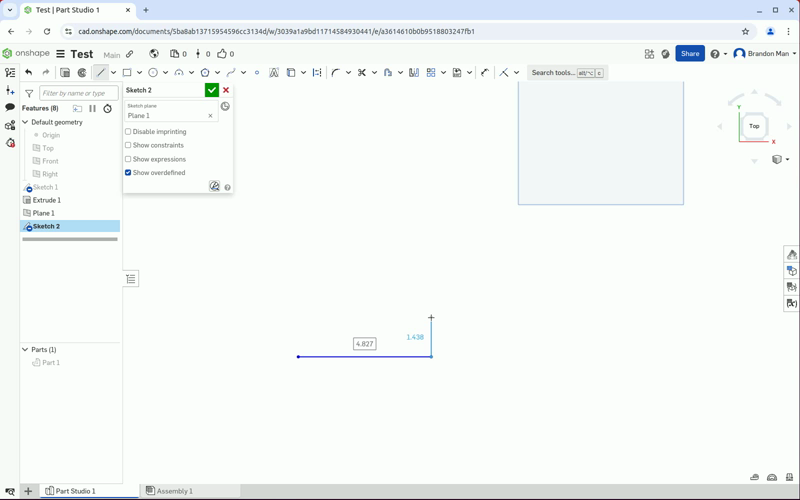
scroll(6)
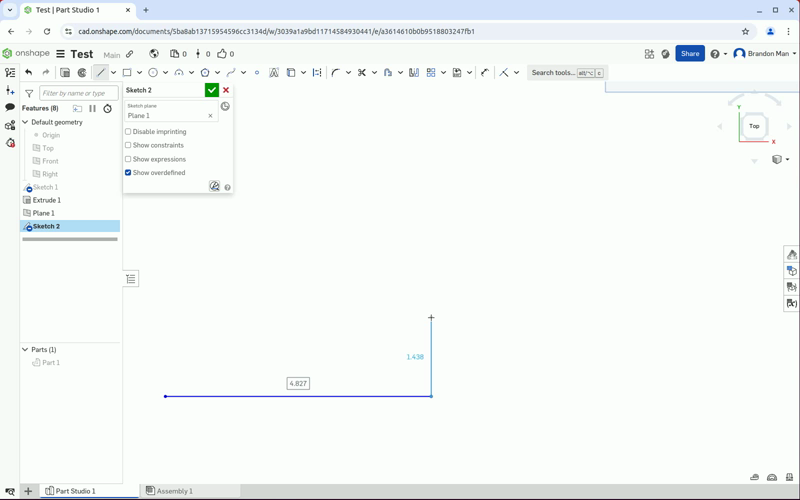
click(431, 317)
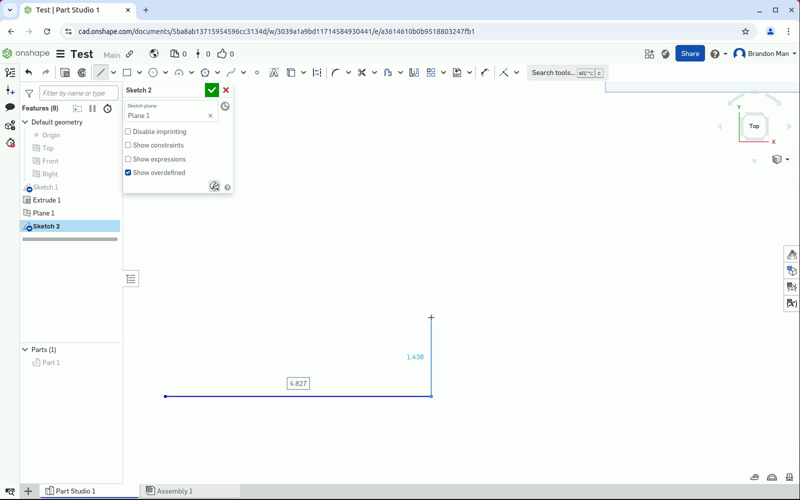
scroll(-6)
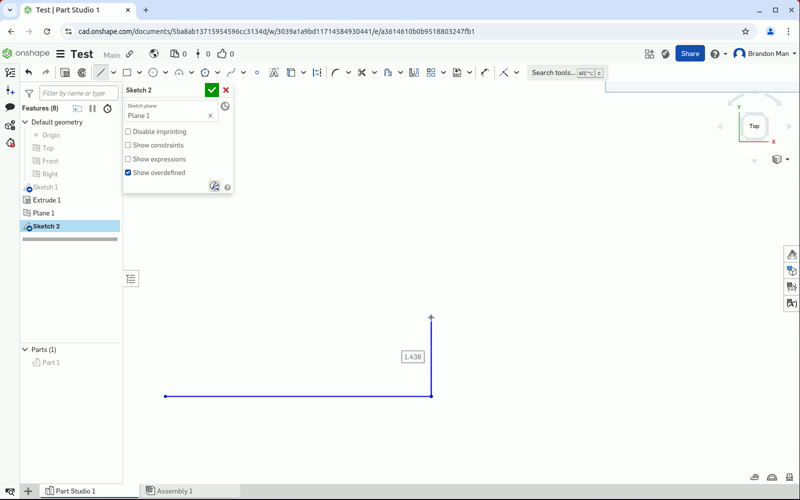
scroll(-6)
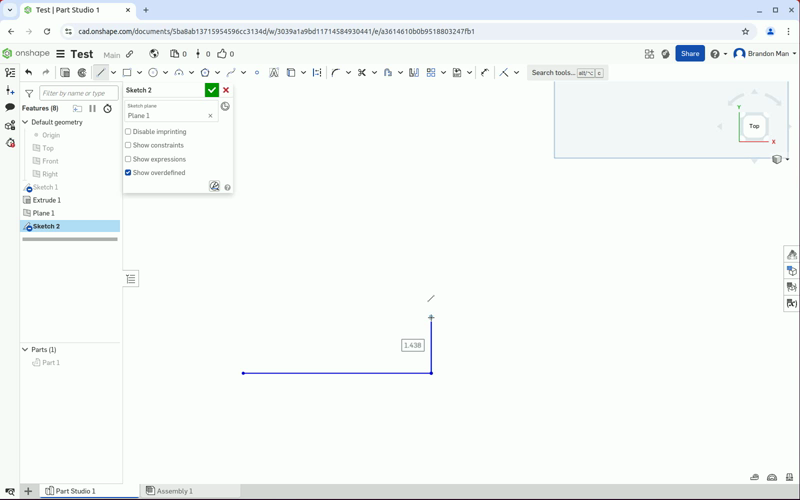
scroll(-6)
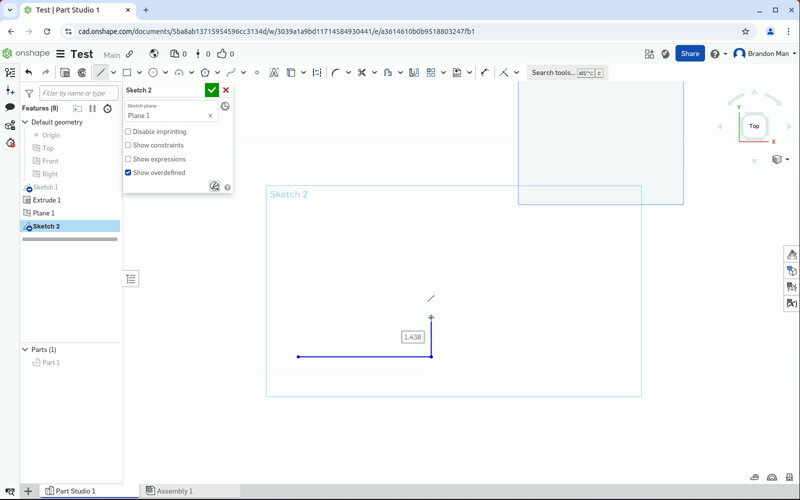
scroll(-6)
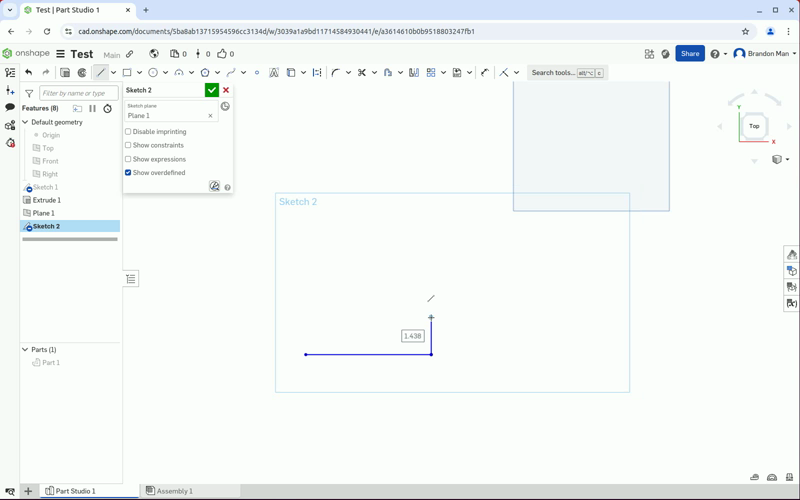
scroll(-6)
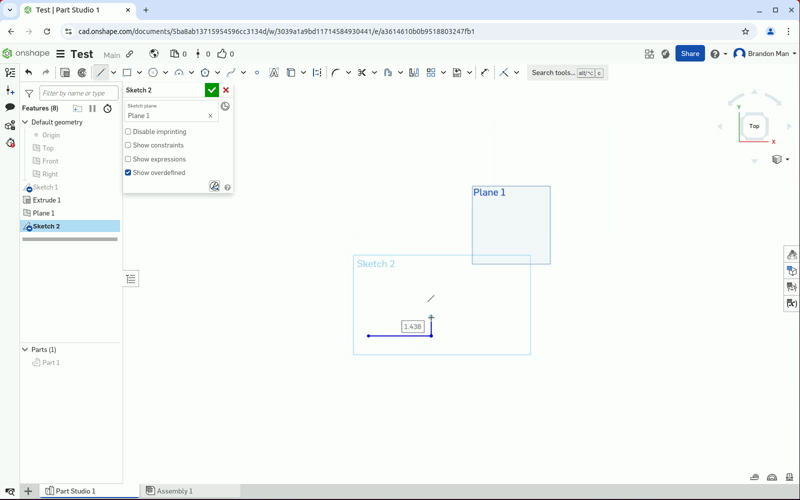
scroll(-6)
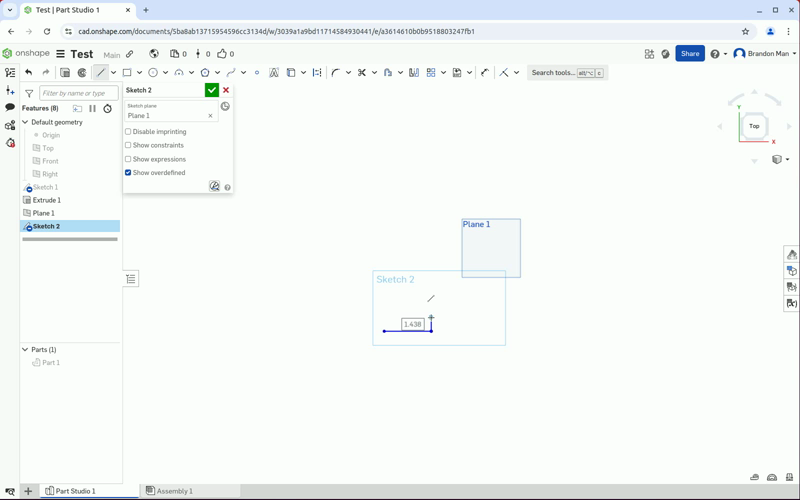
scroll(-6)
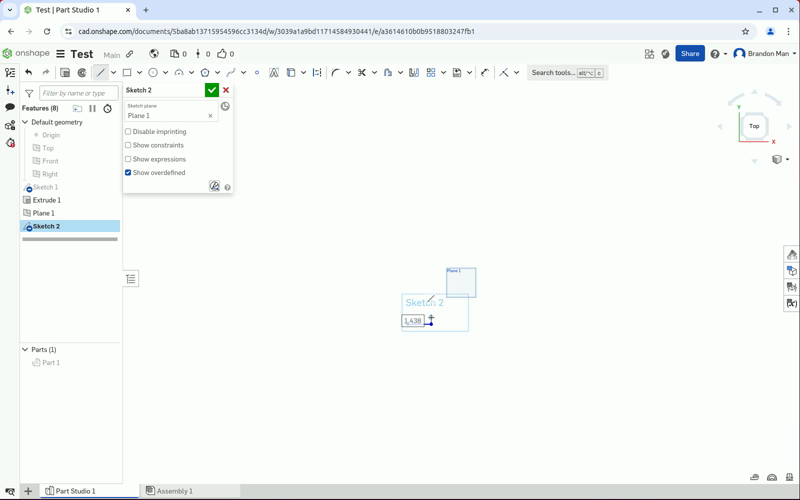
key_up(shift)
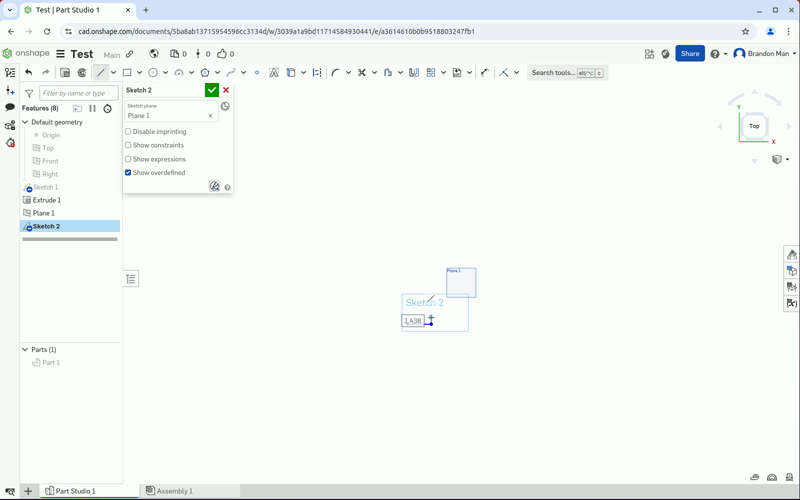
key_down(shift)
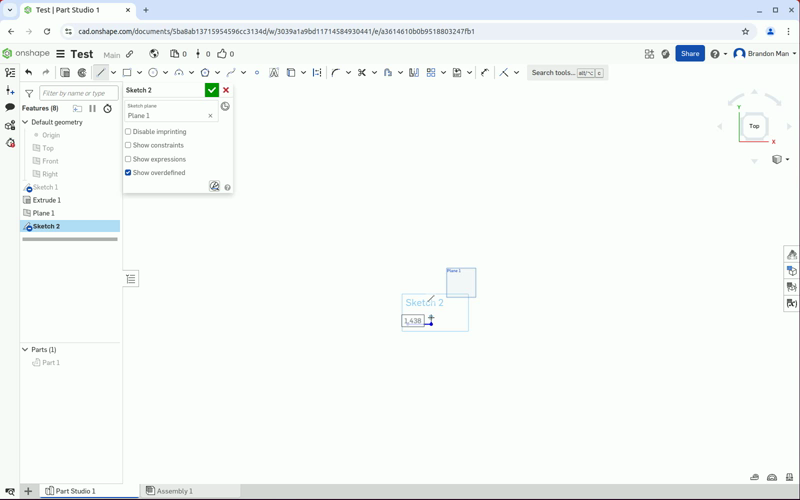
mouse_move(461, 317)
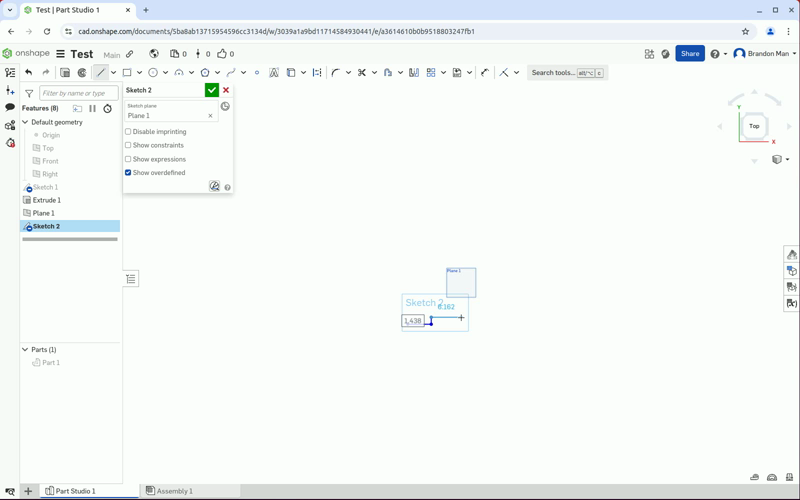
mouse_move(407, 317)
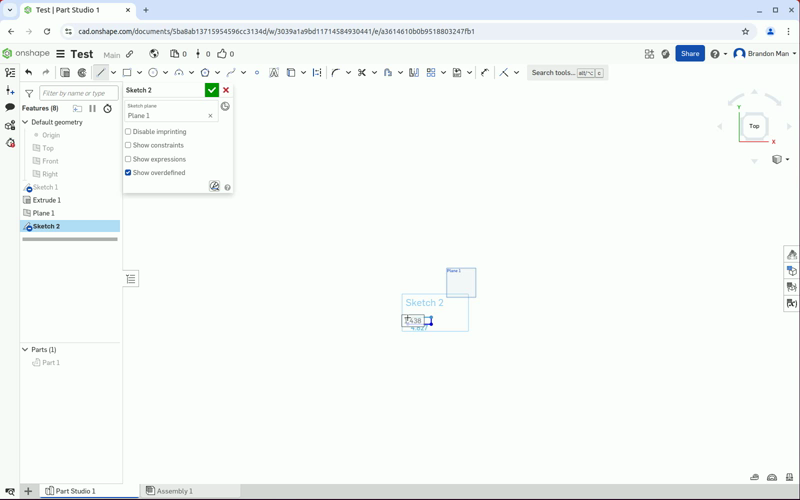
click(407, 317)
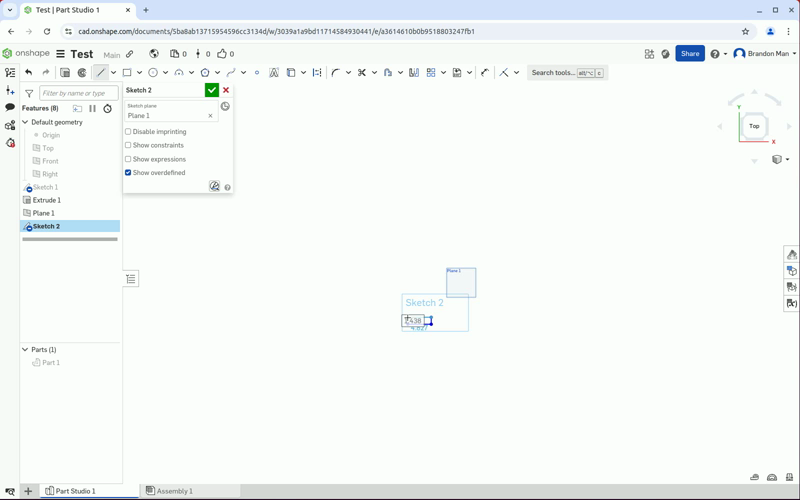
key_up(shift)
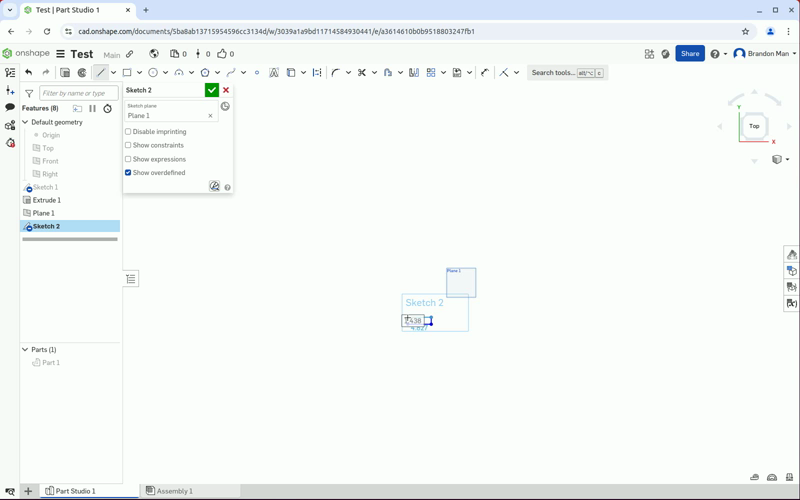
mouse_move(437, 317)
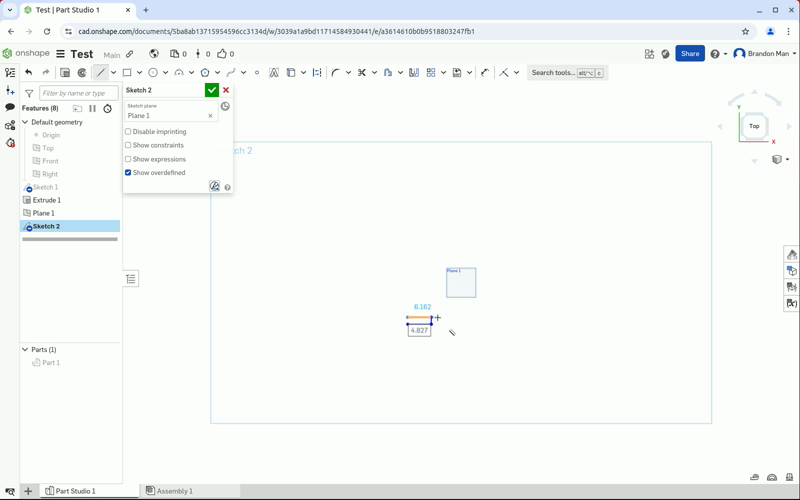
key_down(shift)
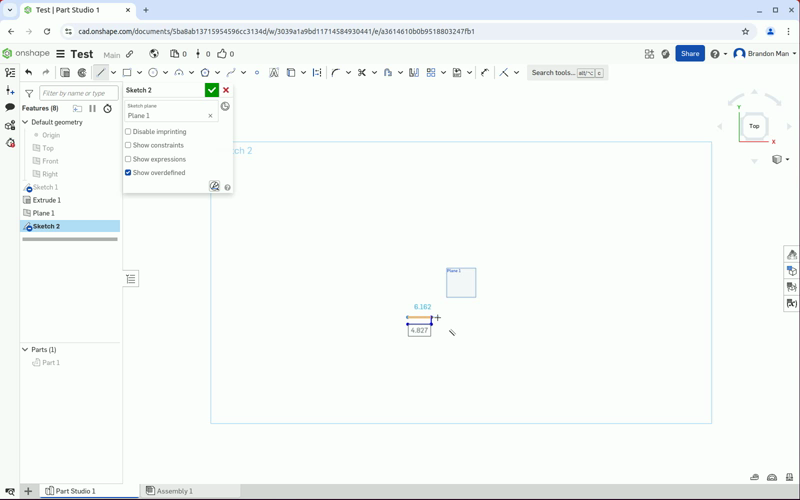
mouse_move(407, 324)
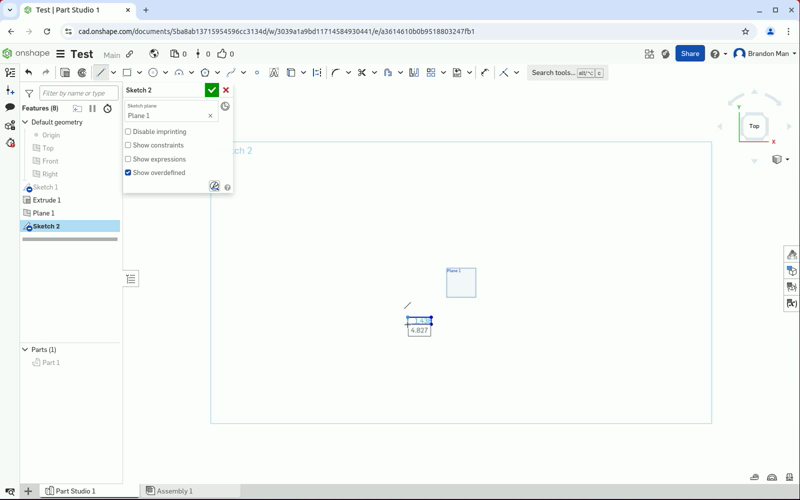
scroll(6)
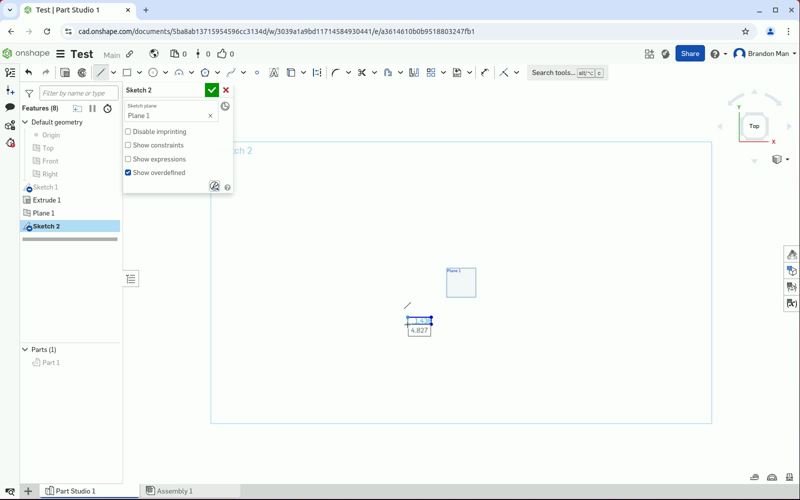
scroll(6)
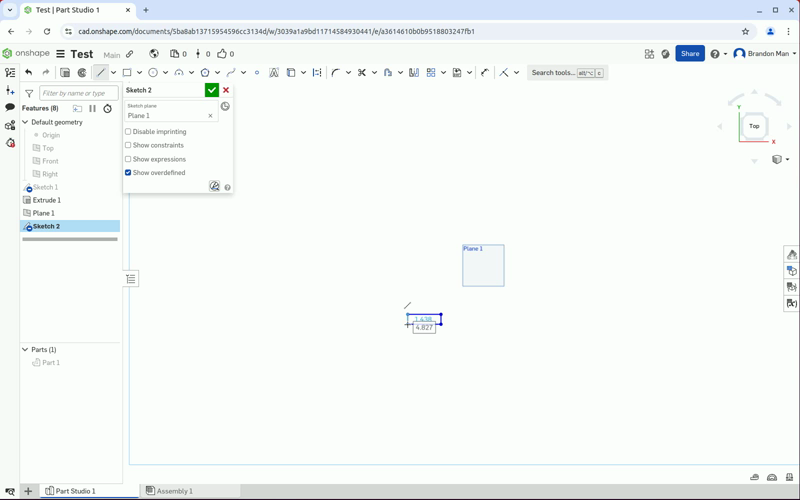
scroll(6)
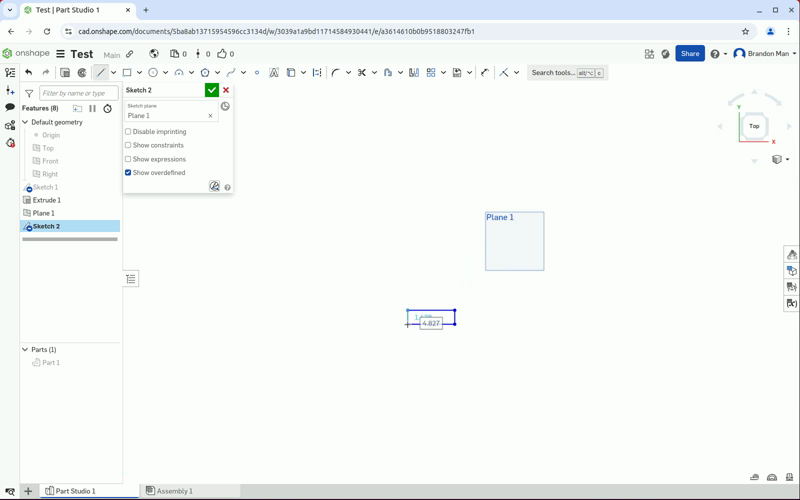
scroll(6)
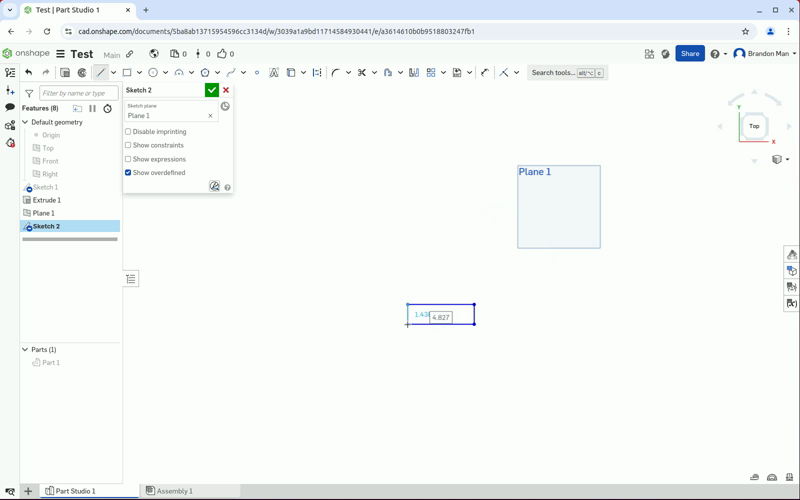
scroll(6)
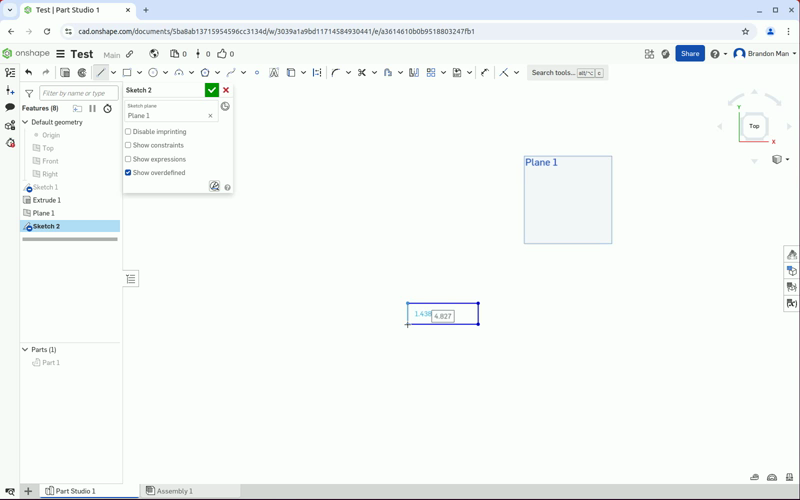
scroll(6)
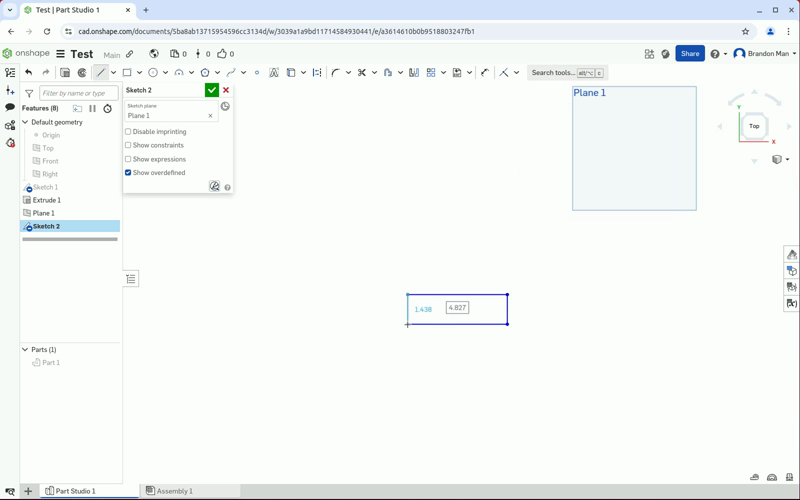
scroll(6)
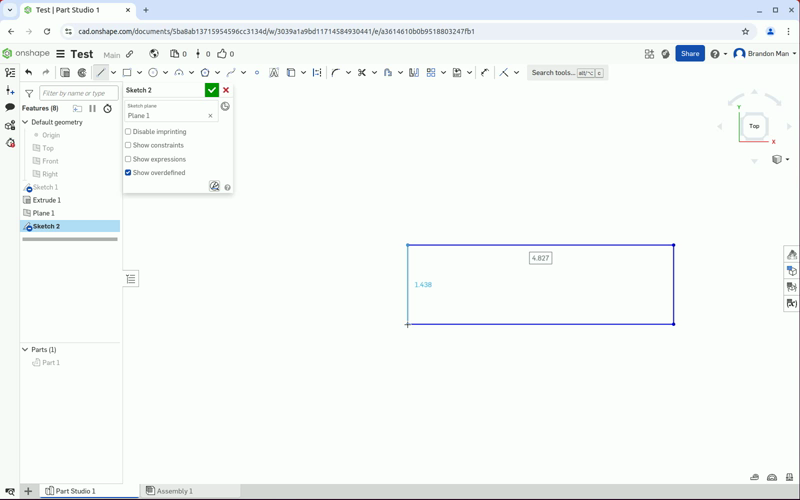
key_up(shift)
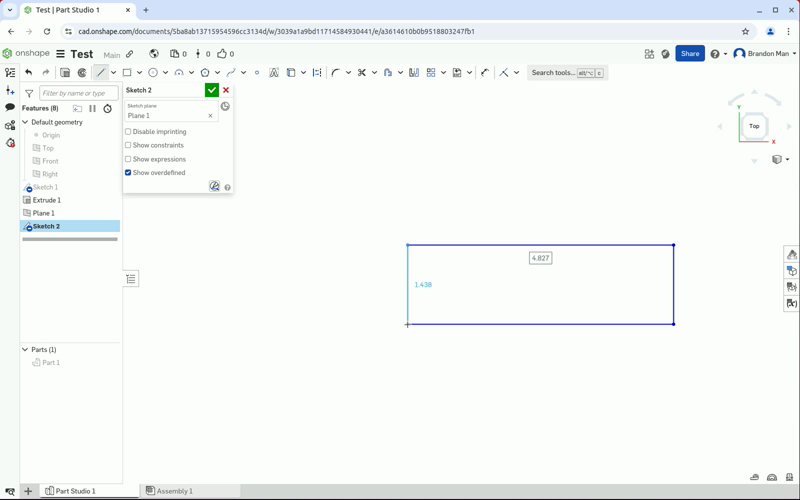
click(407, 324)
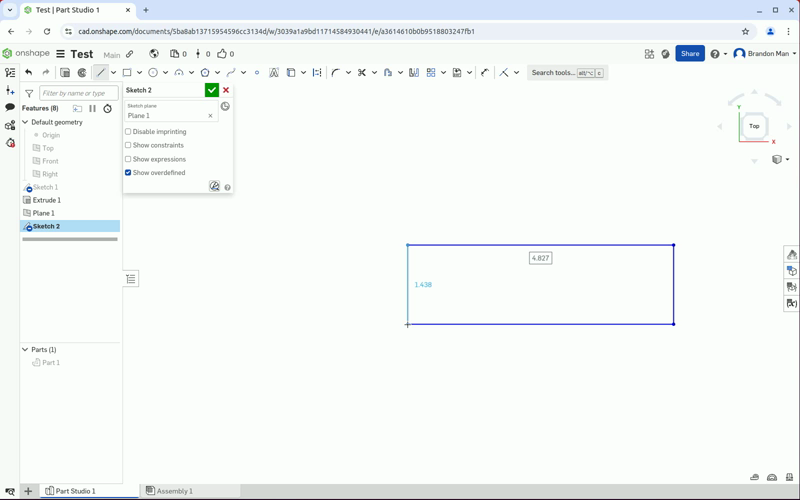
scroll(-6)
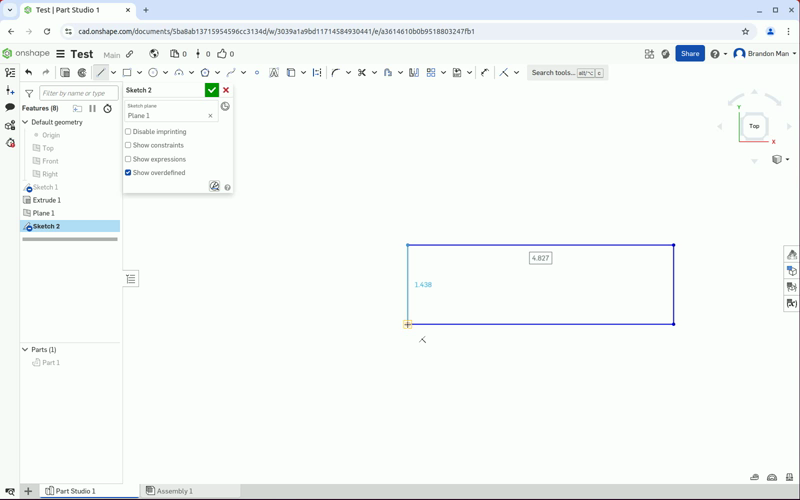
scroll(-6)
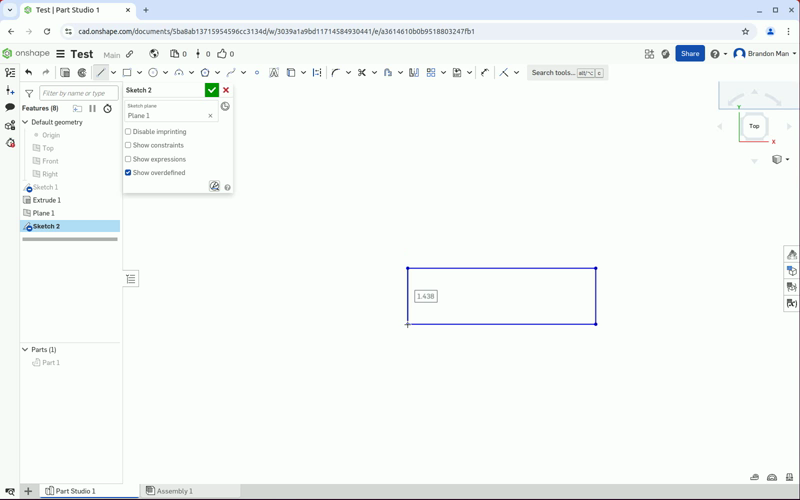
scroll(-6)
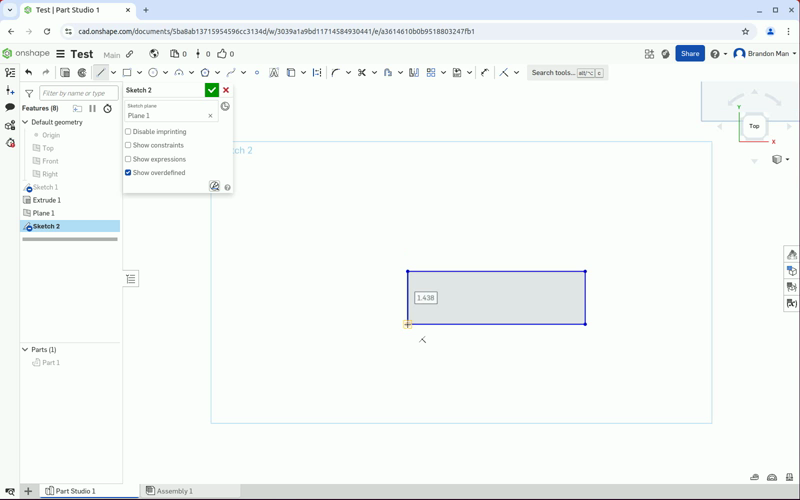
scroll(-6)
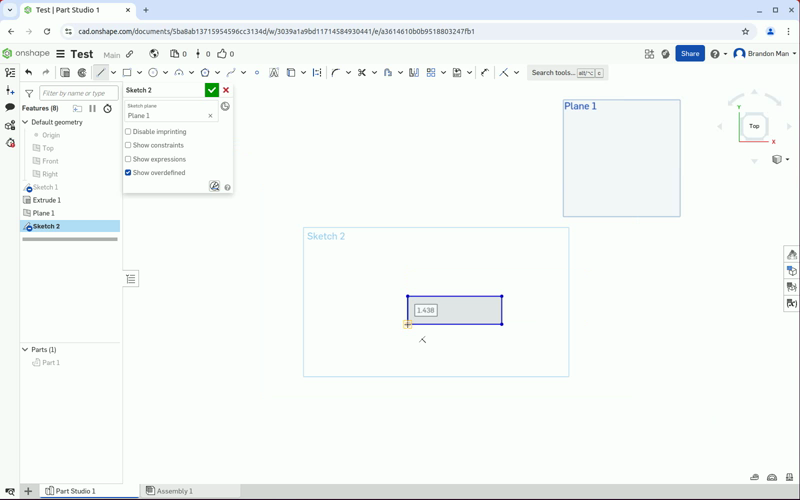
scroll(-6)
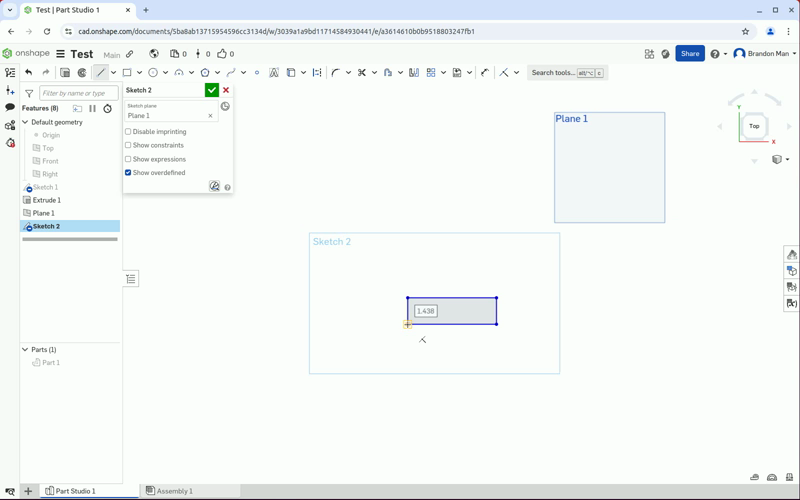
scroll(-6)
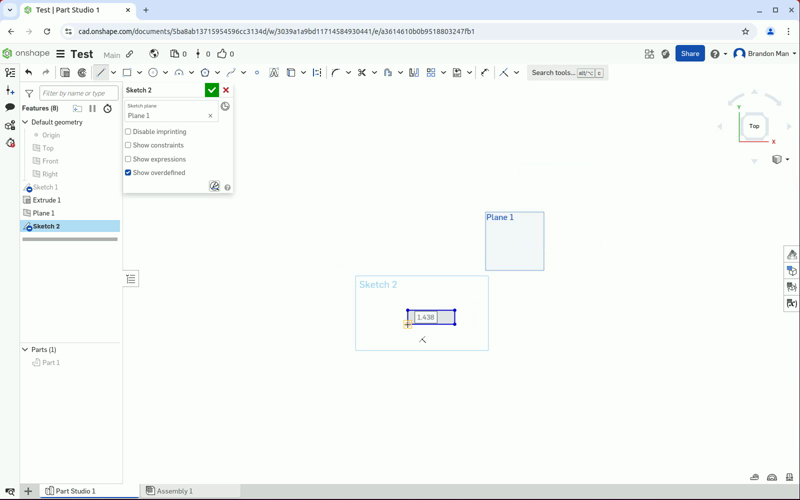
scroll(-6)
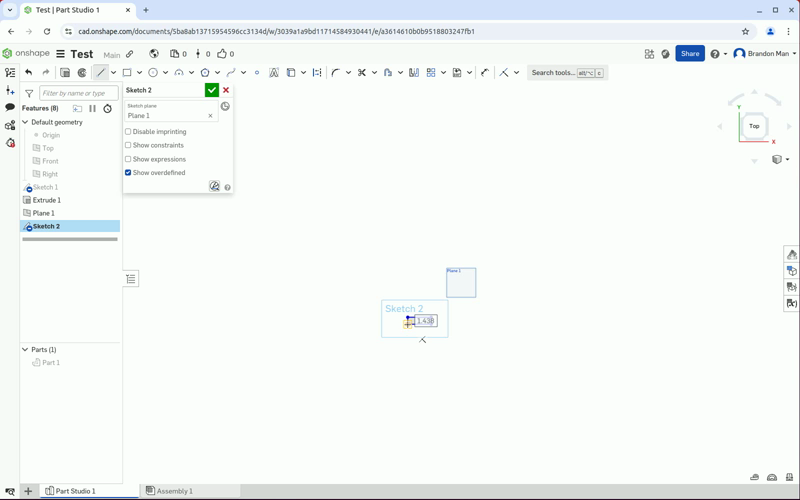
key(esc)
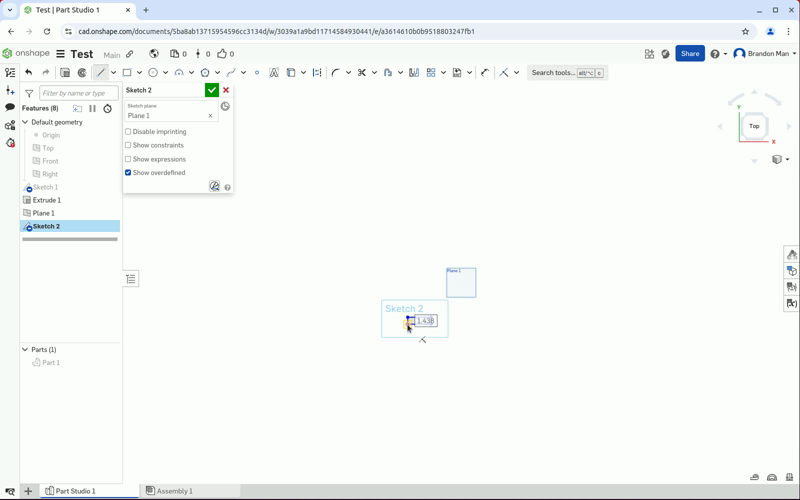
mouse_move(417, 322)
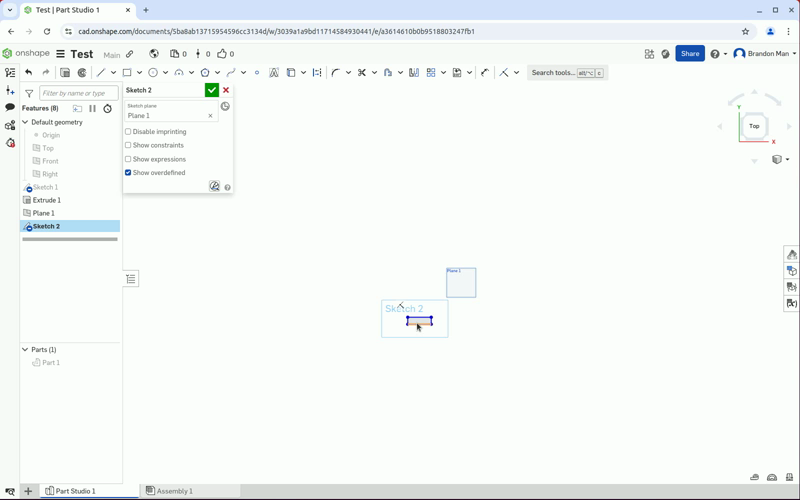
scroll(6)
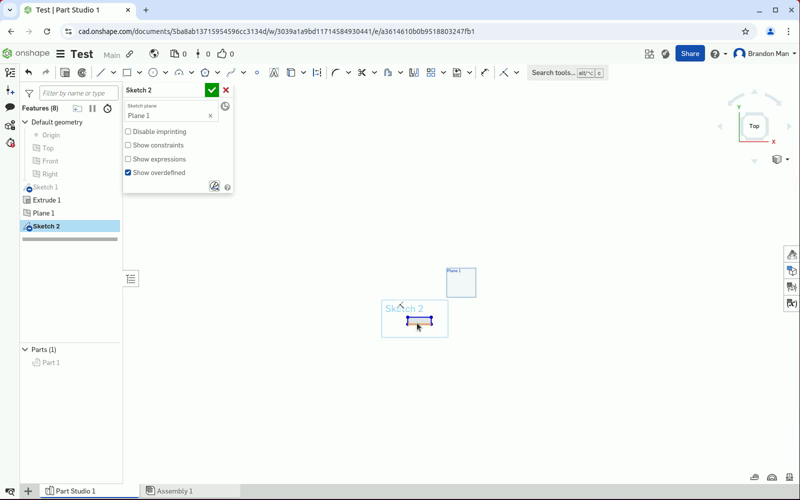
scroll(6)
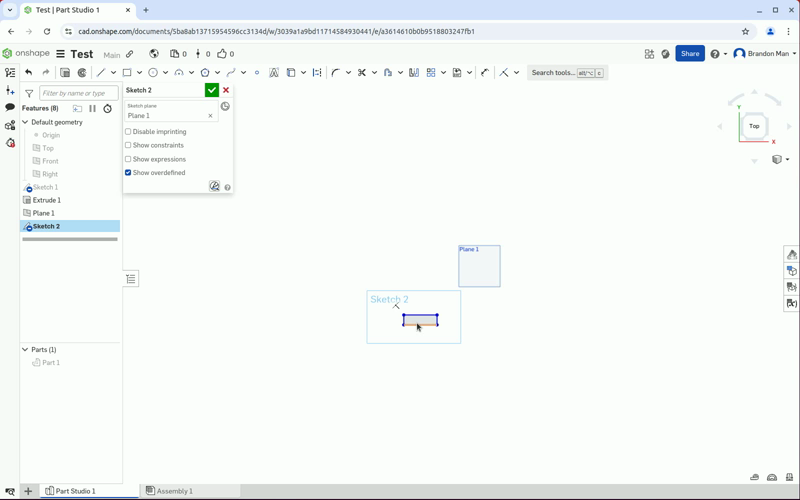
scroll(6)
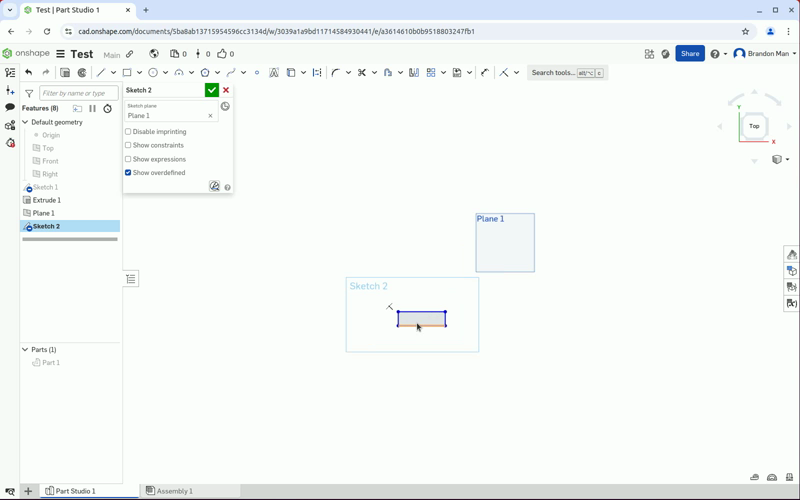
scroll(6)
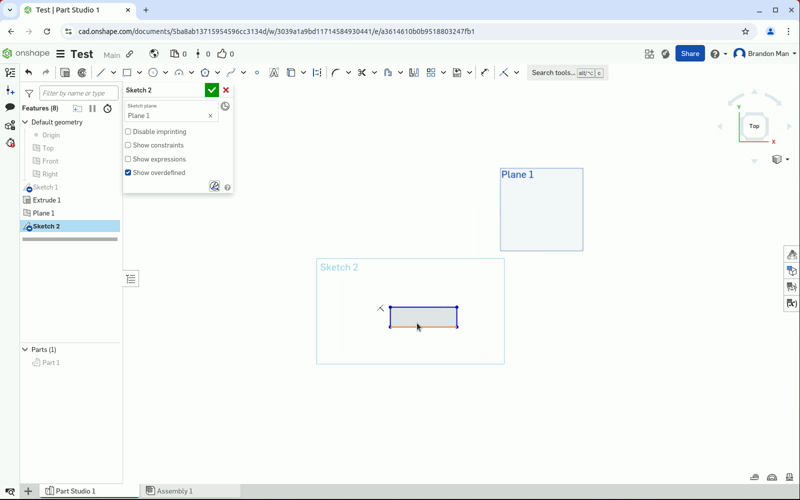
scroll(6)
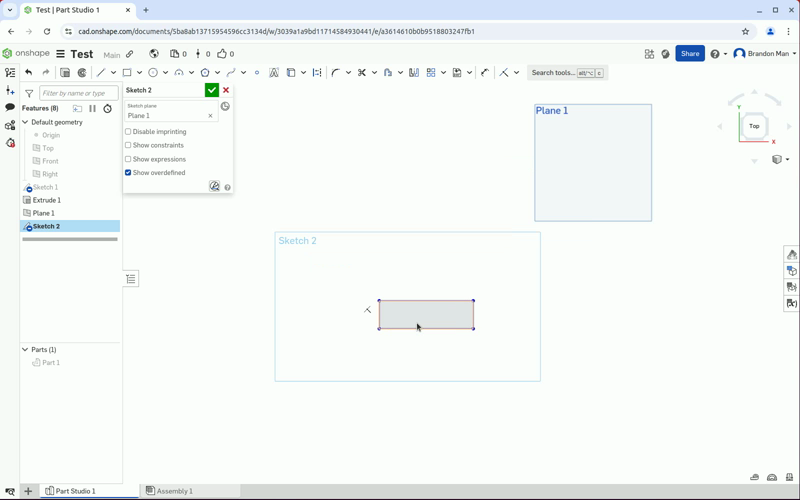
scroll(6)
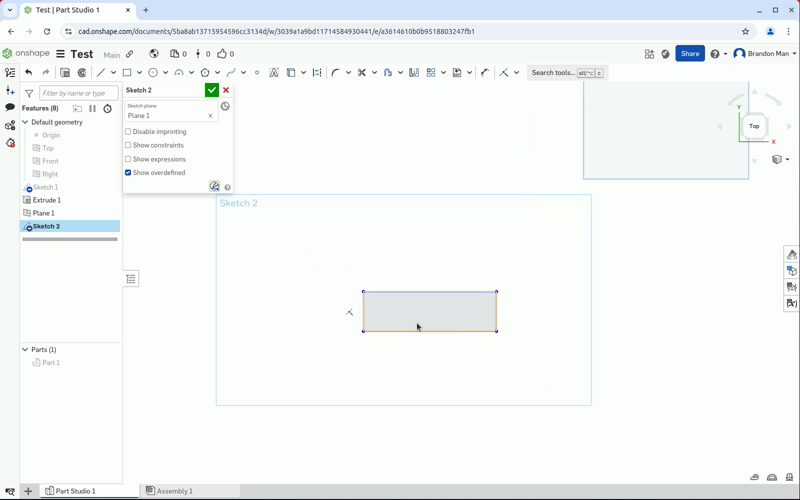
scroll(6)
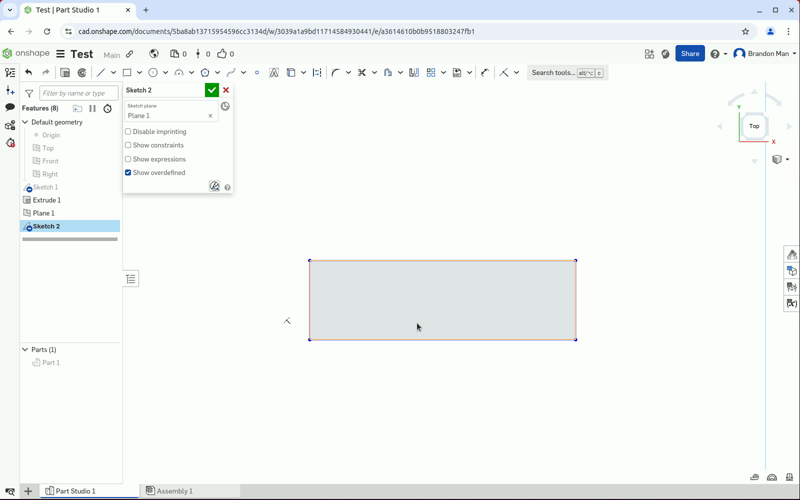
click(417, 322)
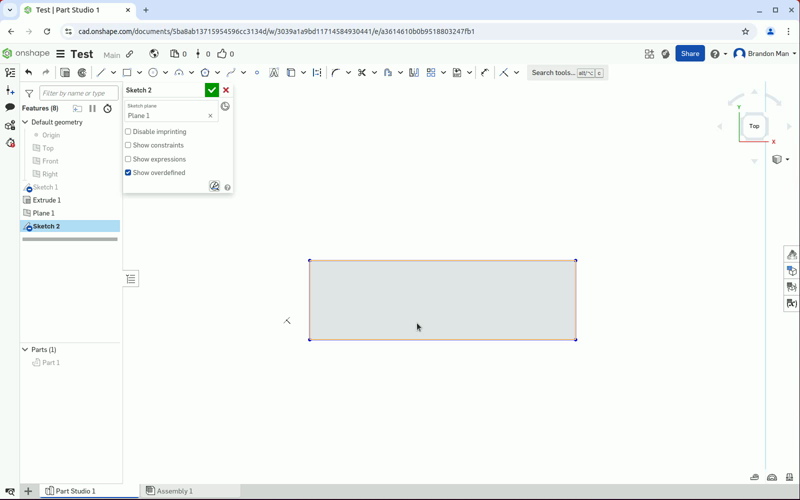
scroll(-6)
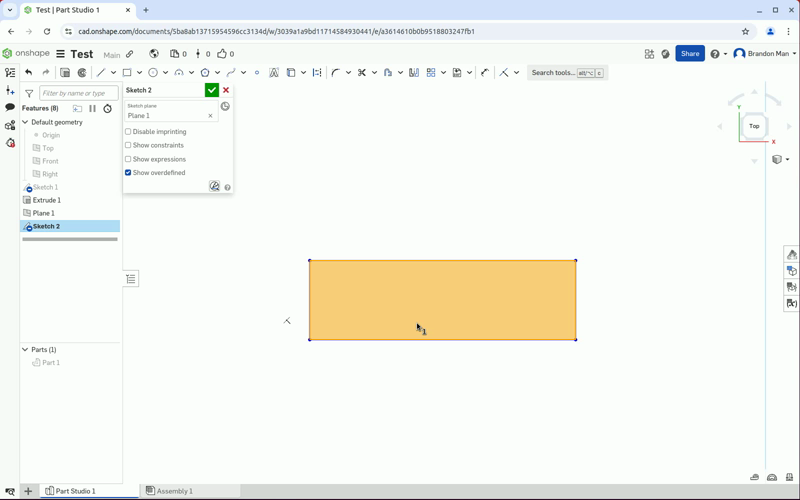
scroll(-6)
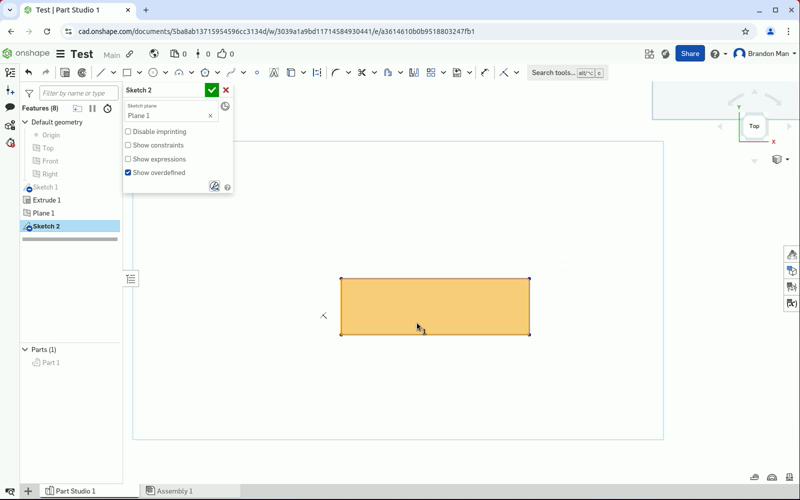
scroll(-6)
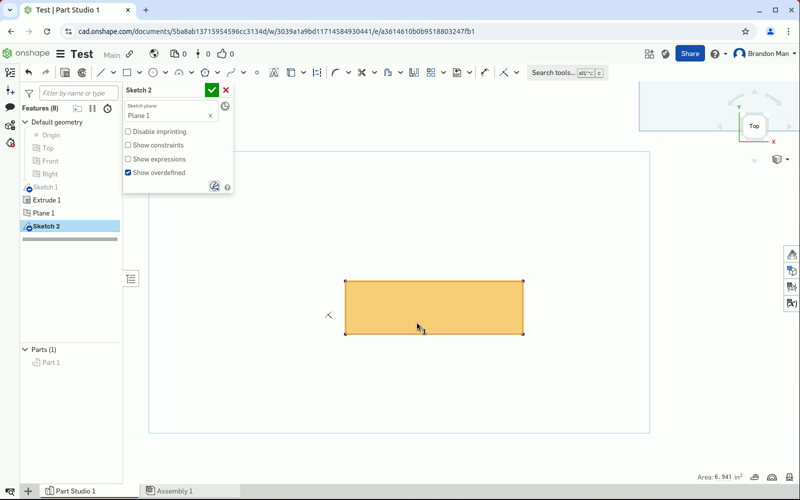
scroll(-6)
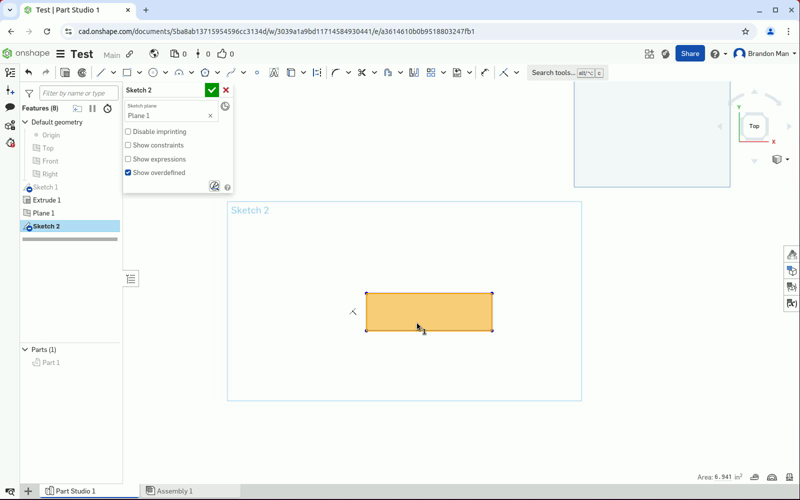
scroll(-6)
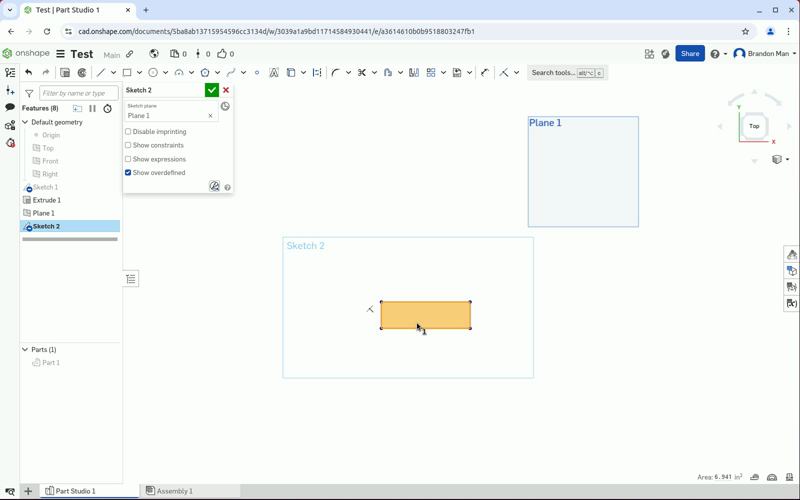
scroll(-6)
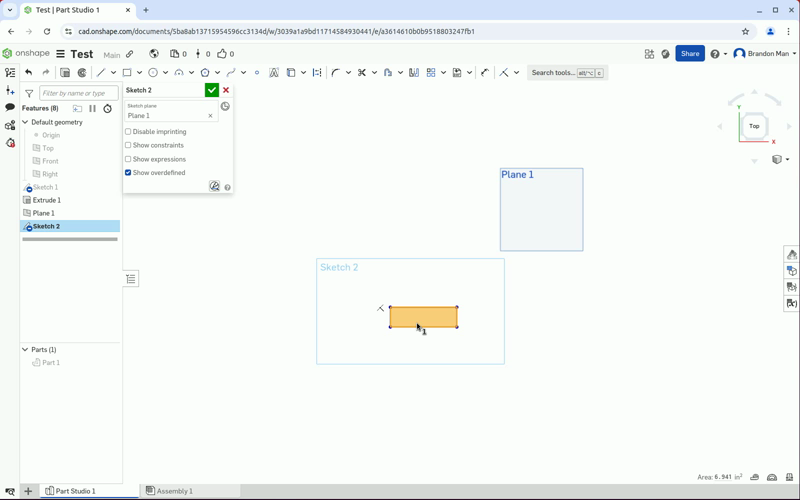
scroll(-6)
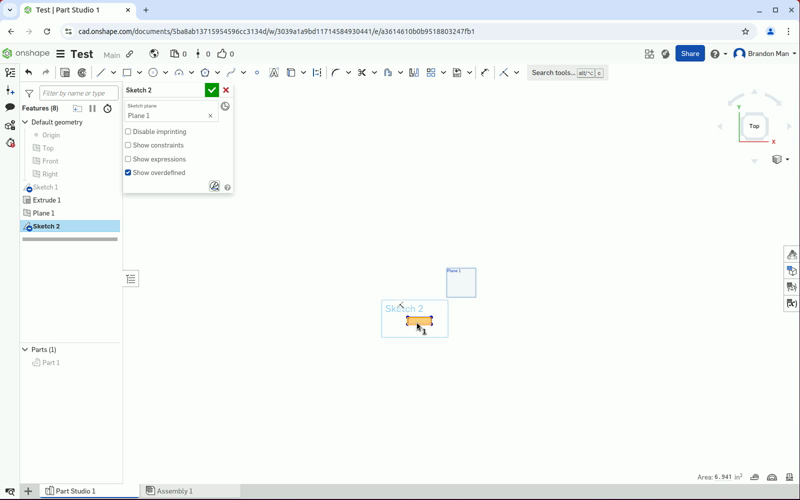
mouse_move(73, 352)
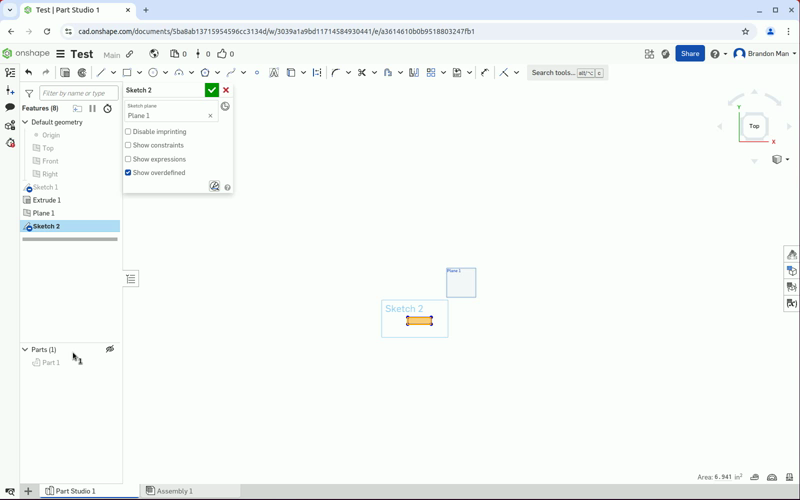
key(shift+y)
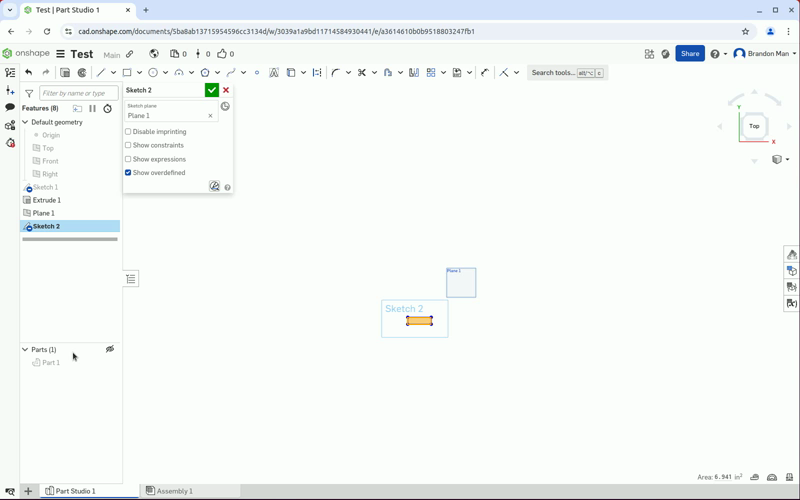
key(shift+e)
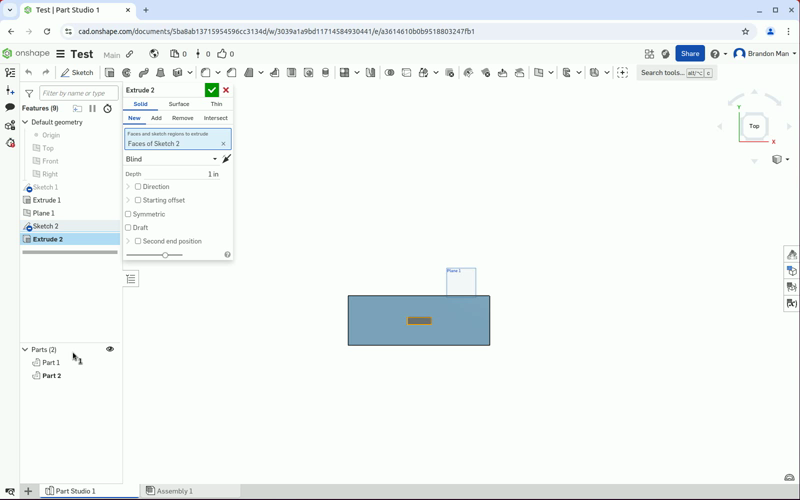
mouse_move(143, 106)
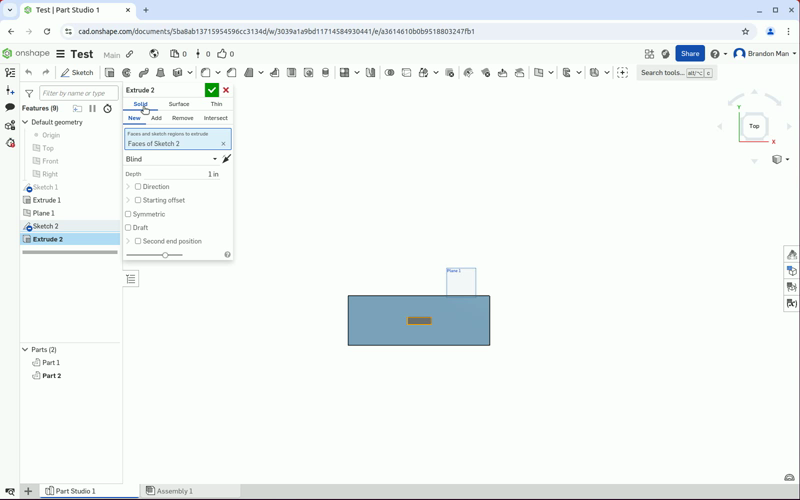
click(143, 106)
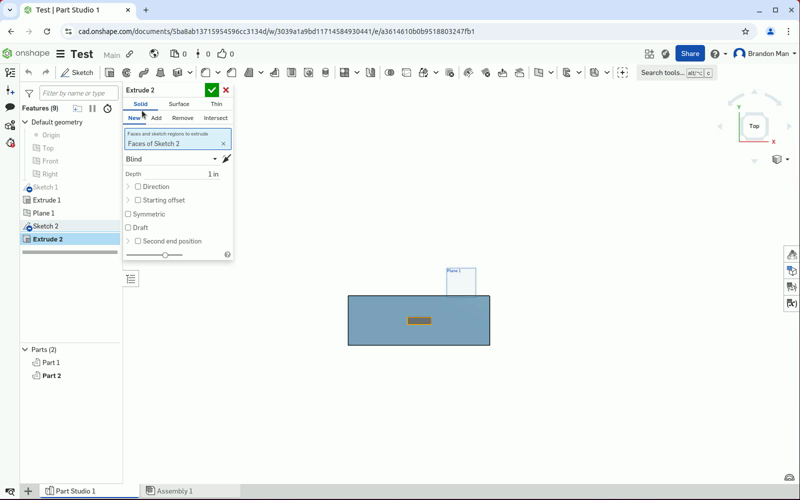
mouse_move(137, 120)
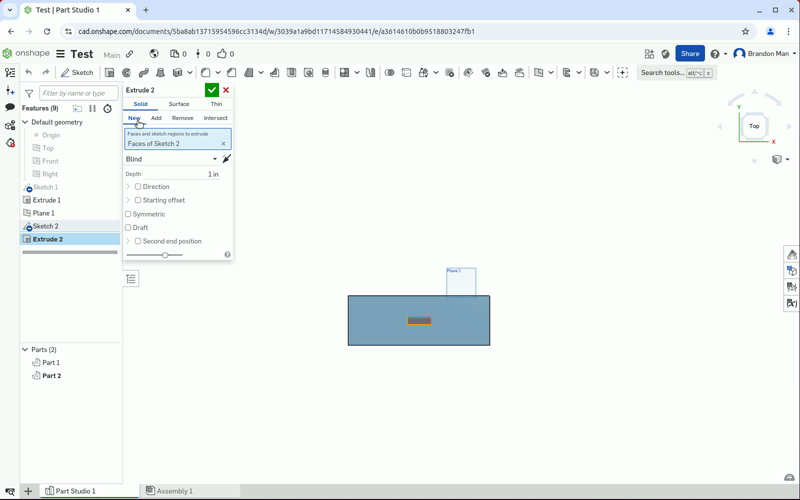
click(137, 120)
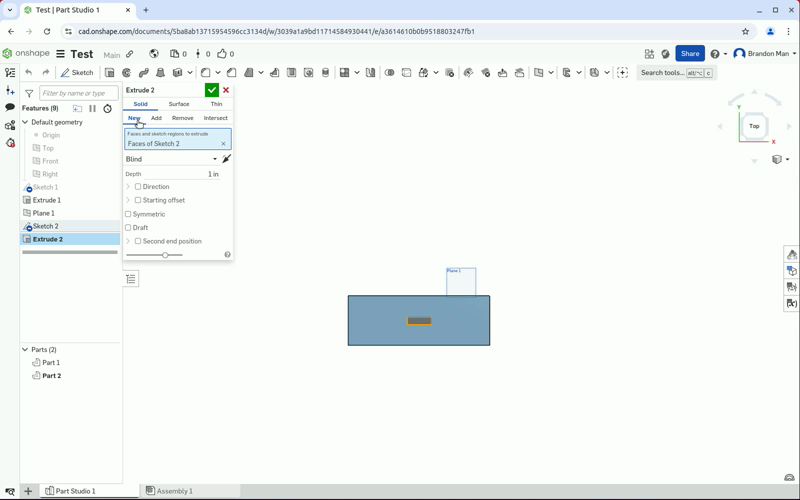
key(tab, 4)
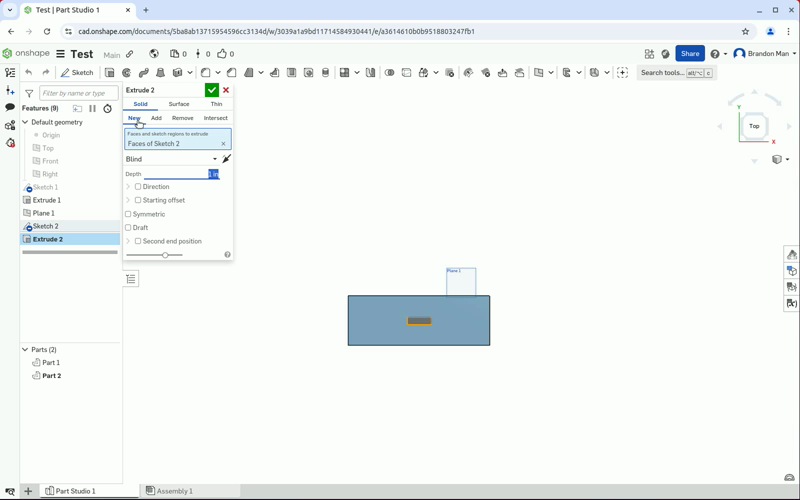
text(1.204)
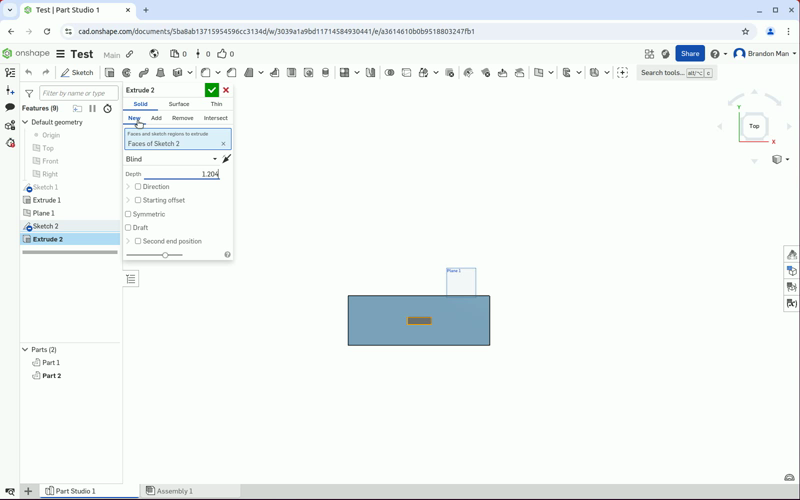
key(enter)
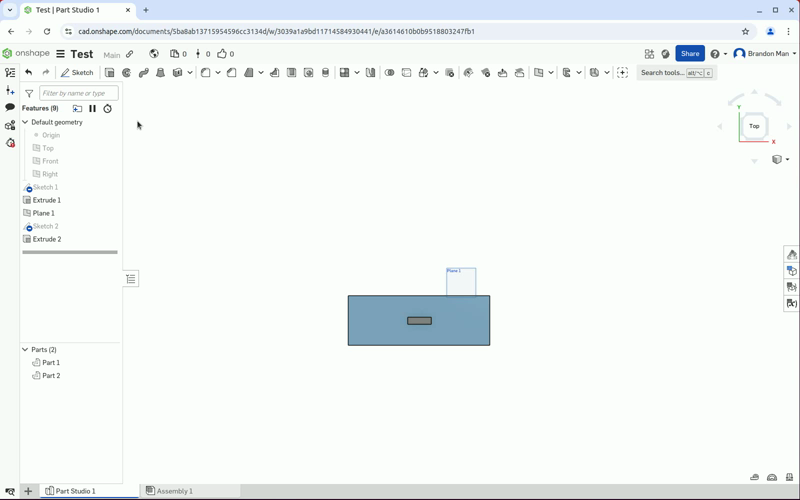
key(shift+h)
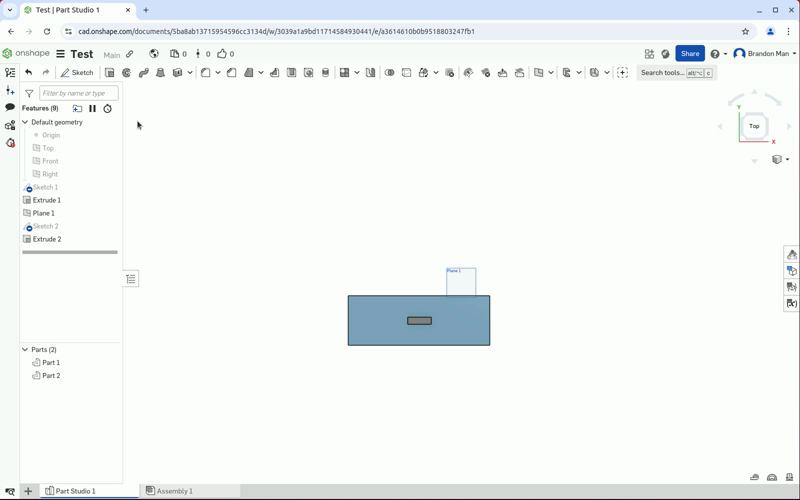
key(shift+h)
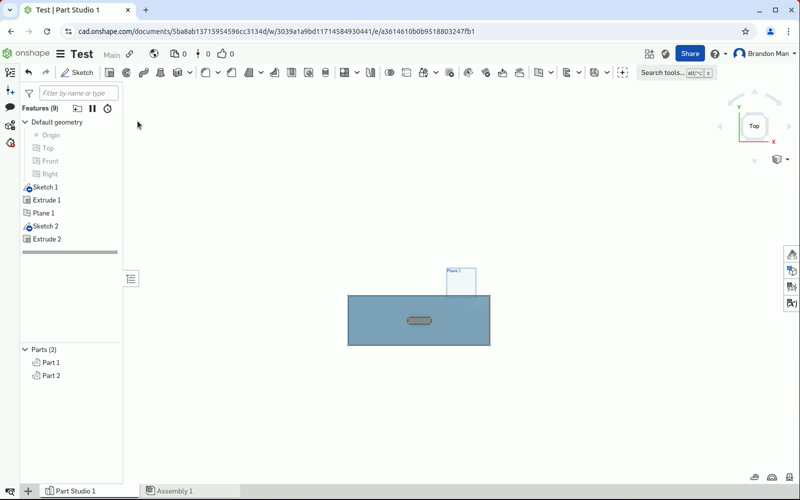
key(shift+7)
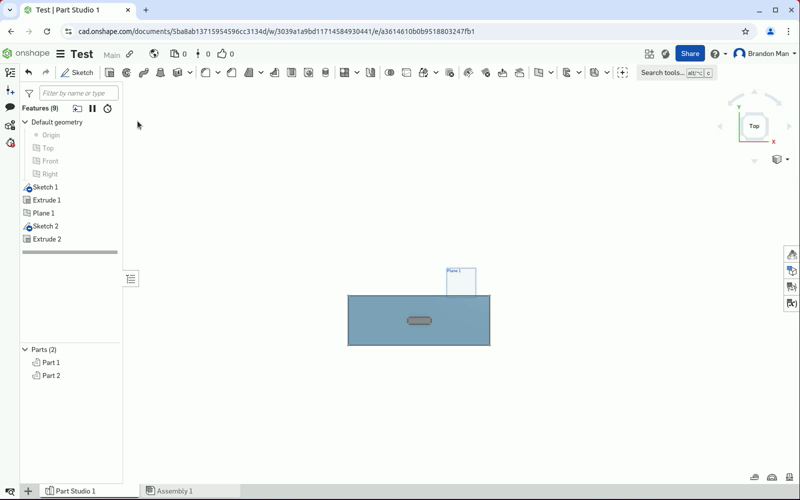
key(up, 3)
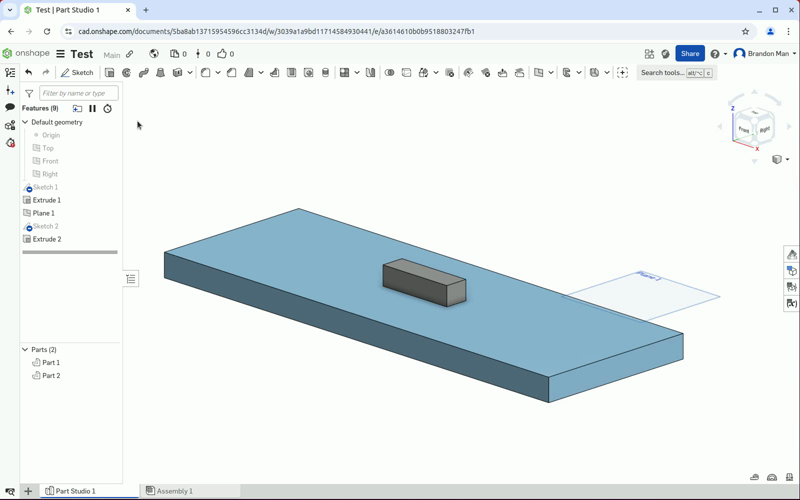
key(left, 3)
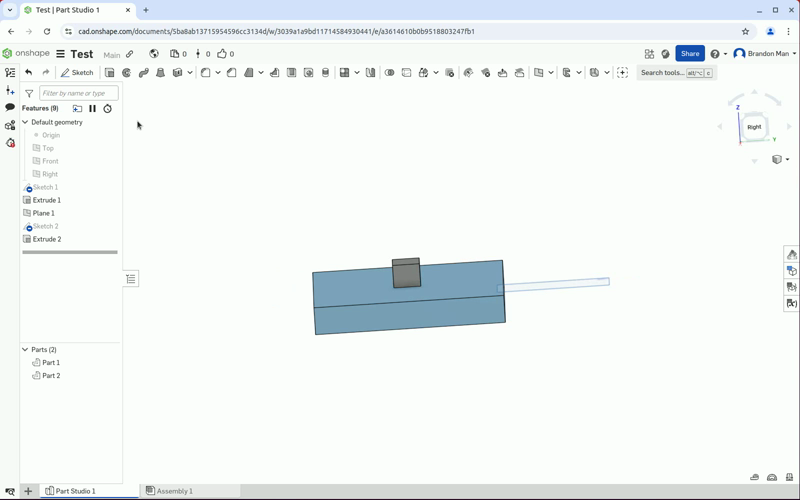
key(right, 3)
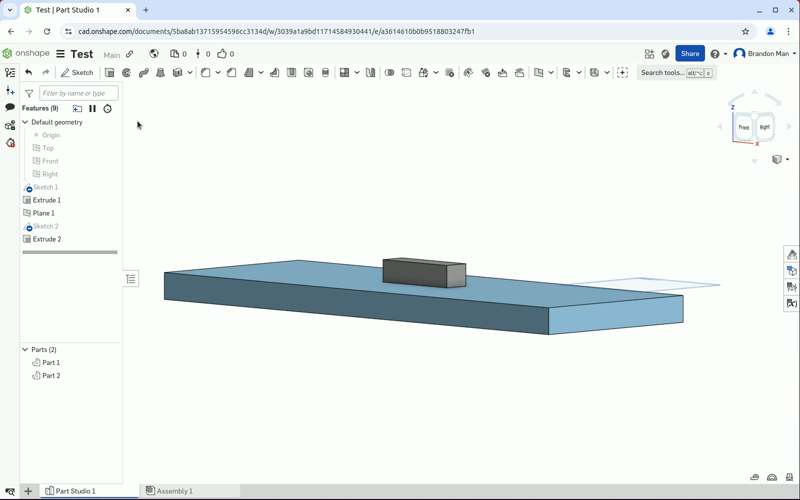
key(down, 3)
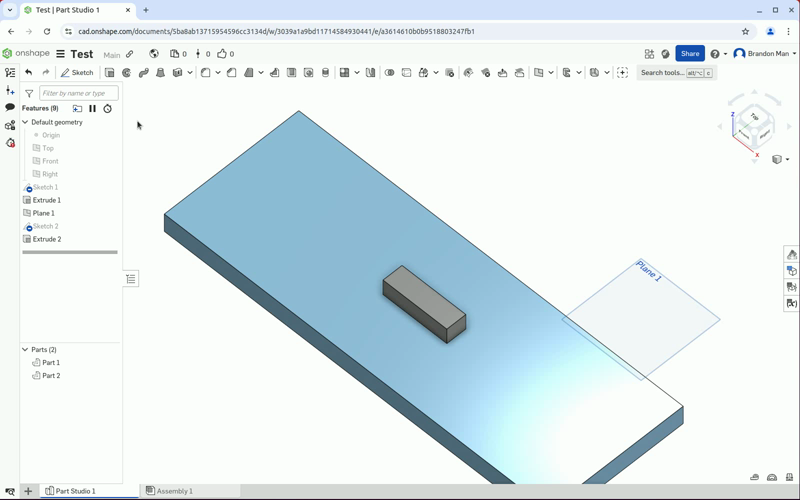
mouse_move(73, 189)
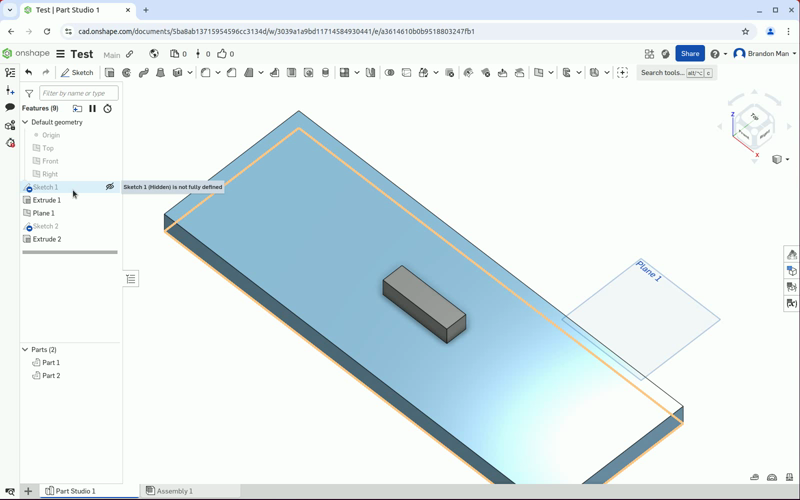
click(73, 189)